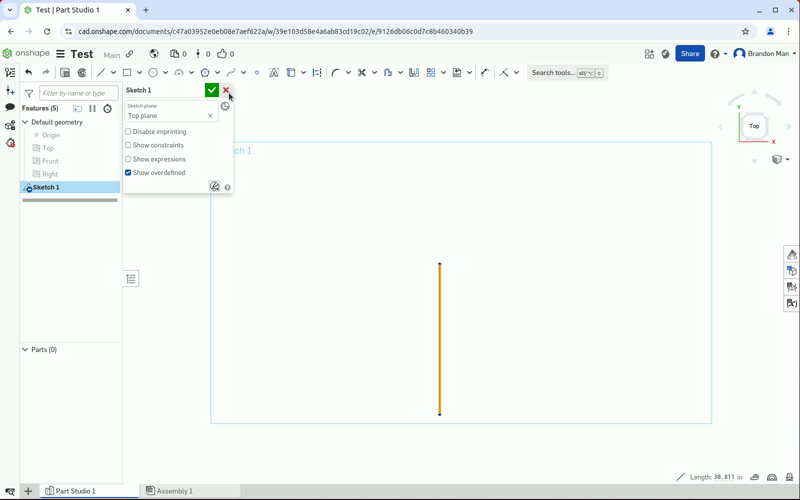
key(shift+h)
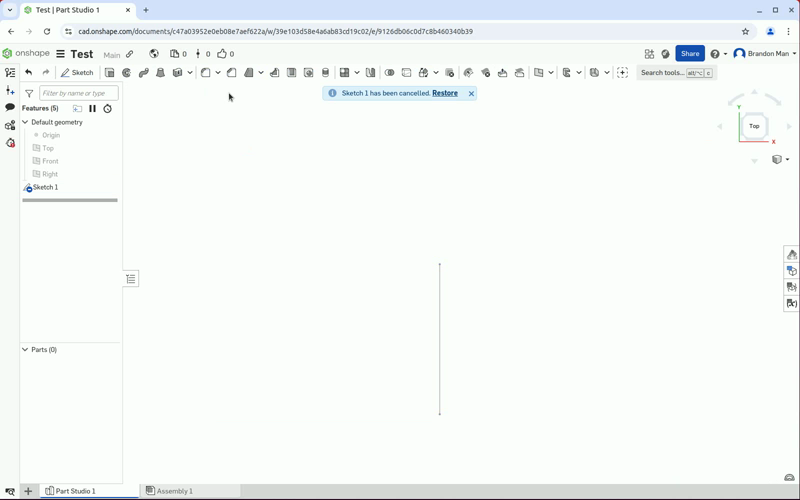
key(shift+s)
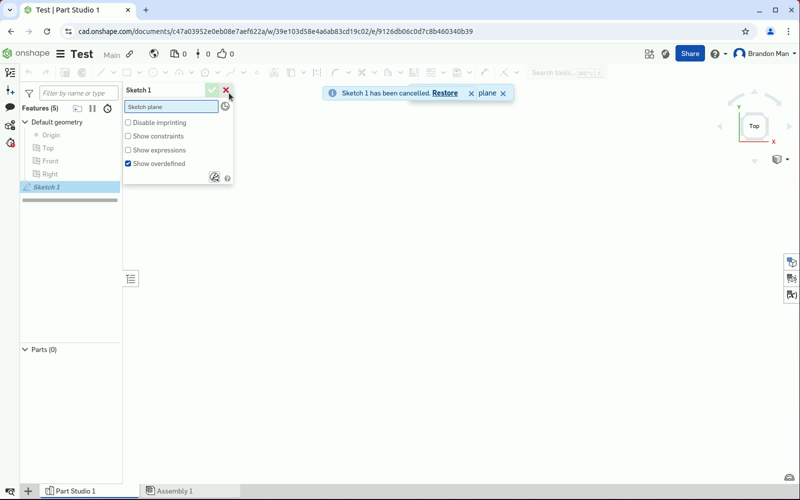
mouse_move(73, 150)
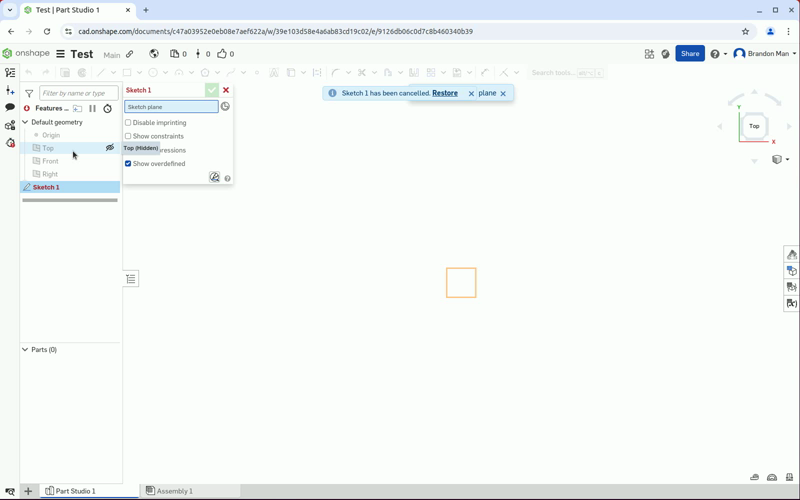
click(73, 150)
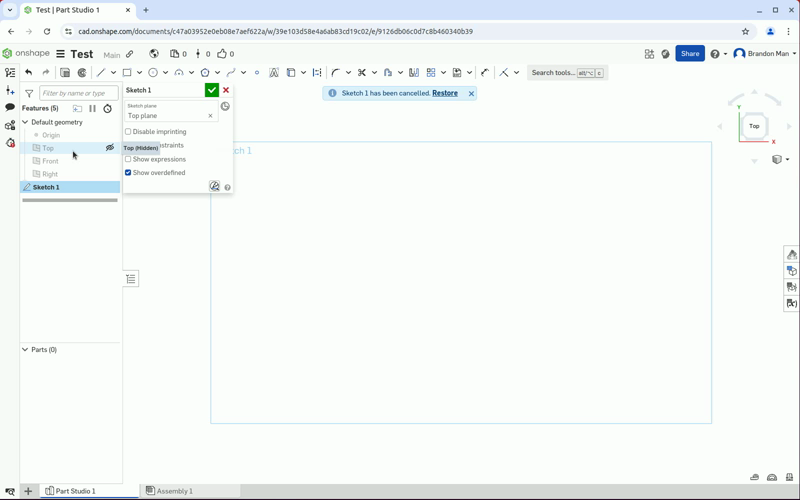
mouse_move(73, 352)
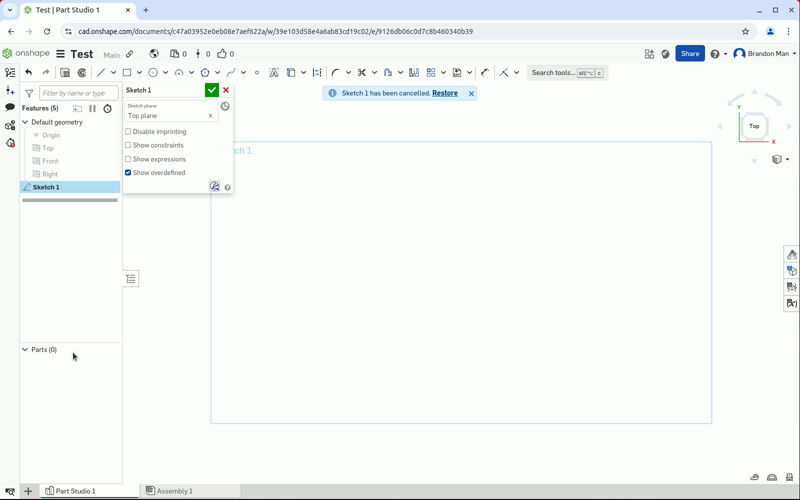
key(y)
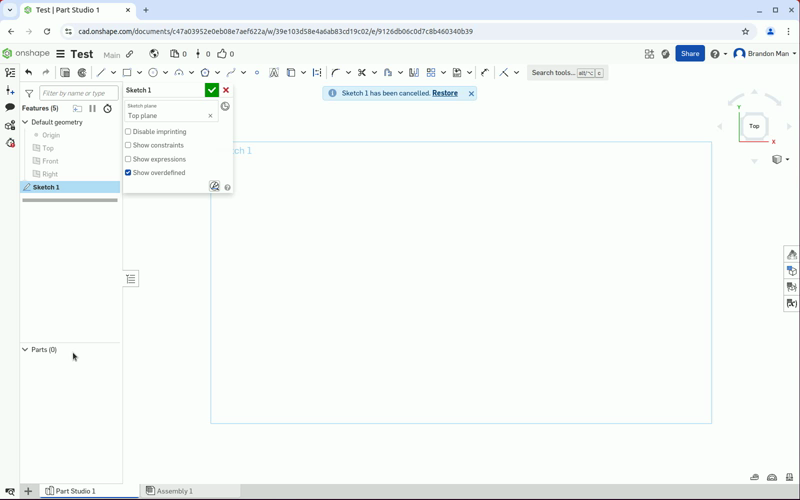
key(l)
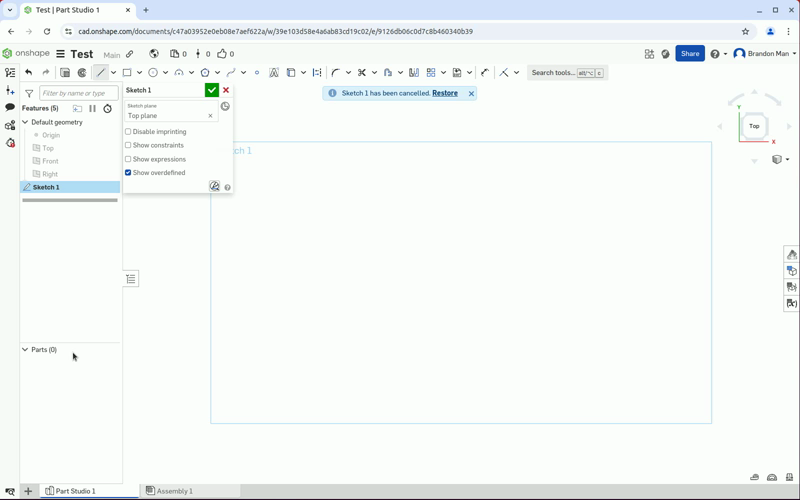
key_down(shift)
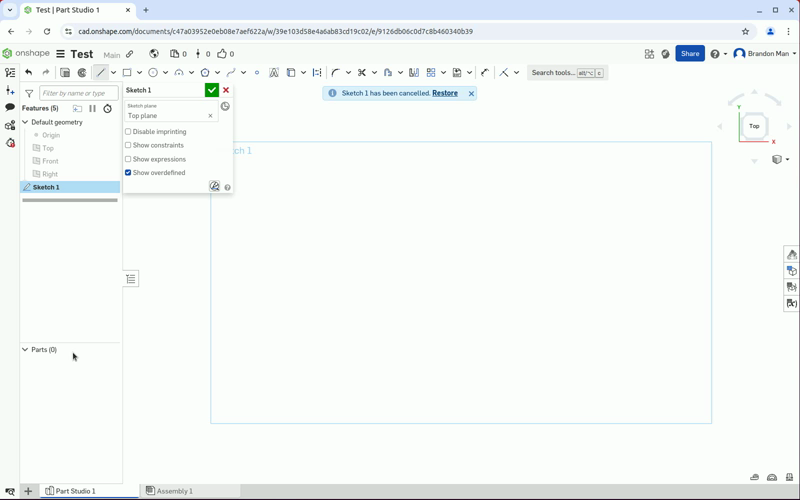
mouse_move(376, 367)
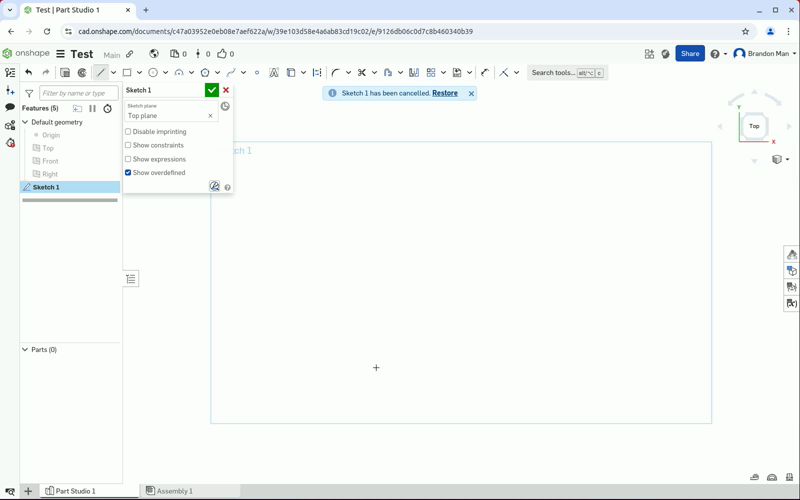
click(376, 367)
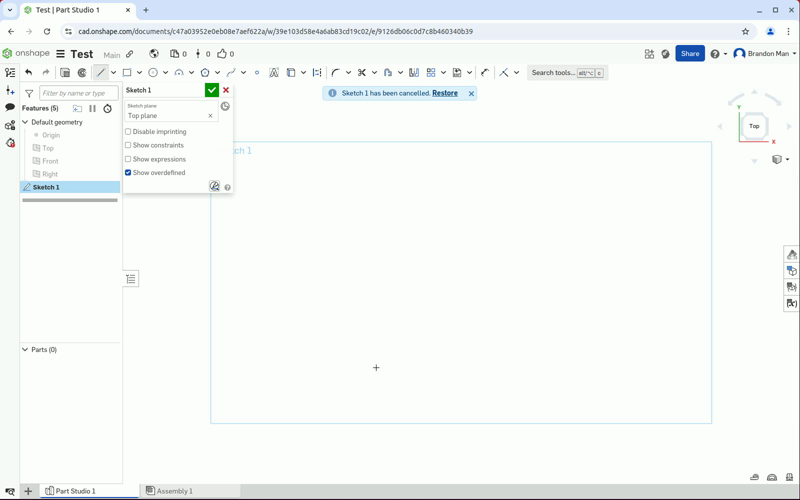
key_up(shift)
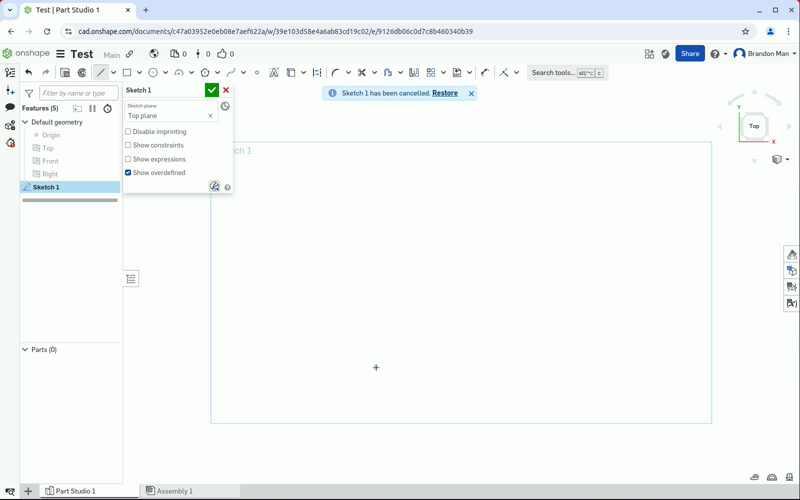
key_down(shift)
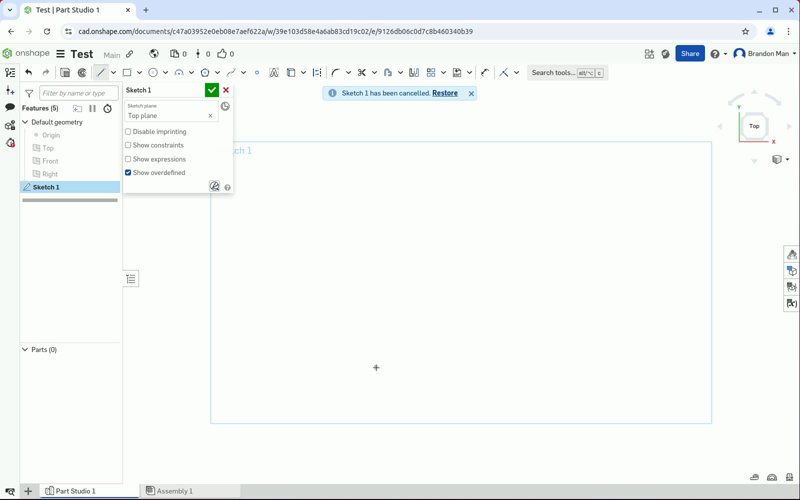
mouse_move(545, 367)
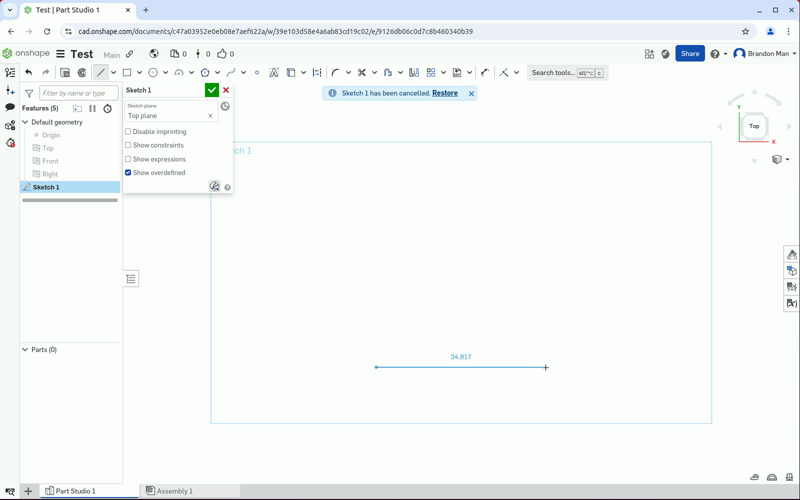
click(545, 367)
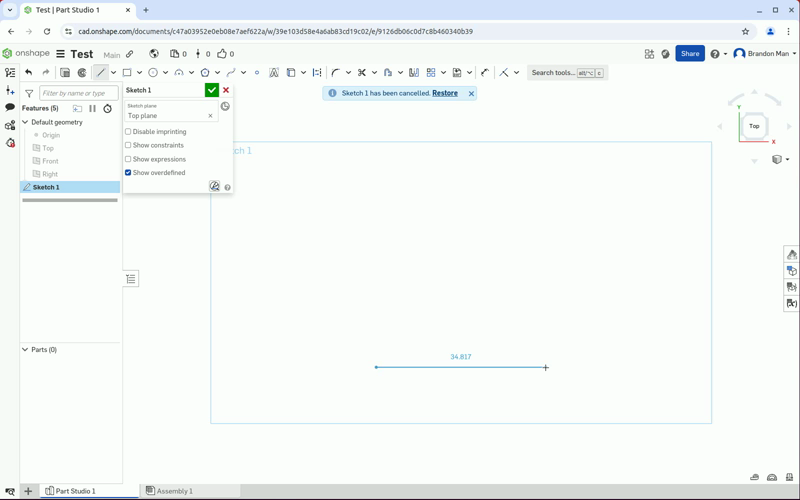
key_up(shift)
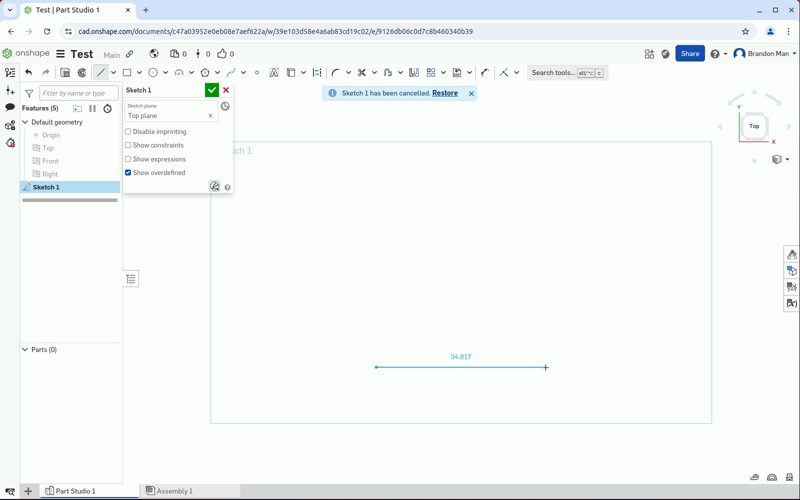
key_down(shift)
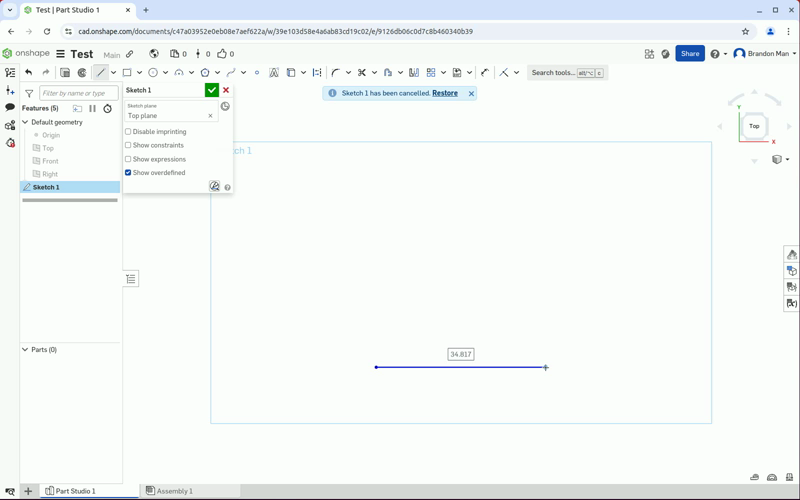
mouse_move(545, 198)
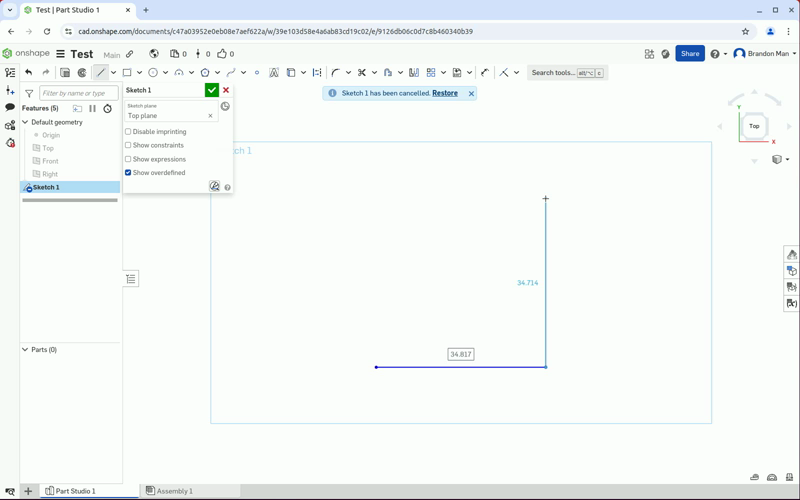
click(545, 198)
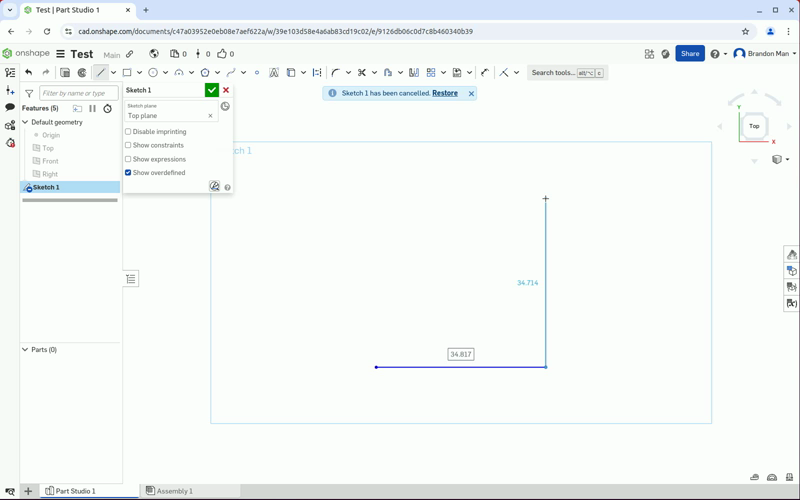
key_up(shift)
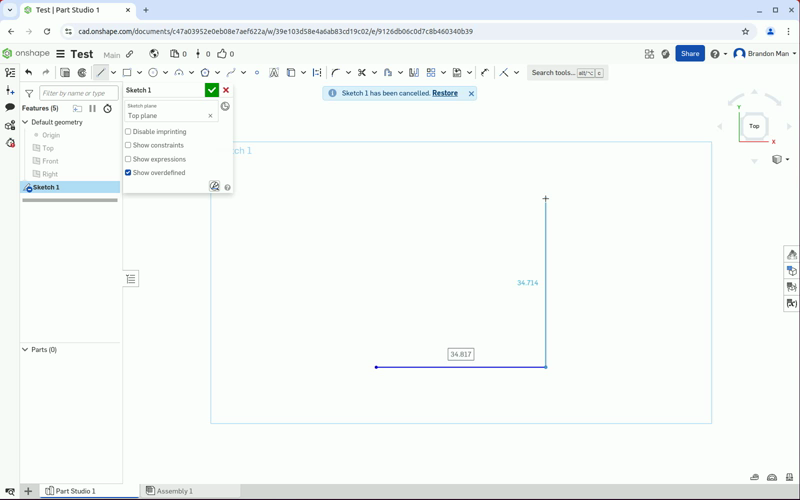
key_down(shift)
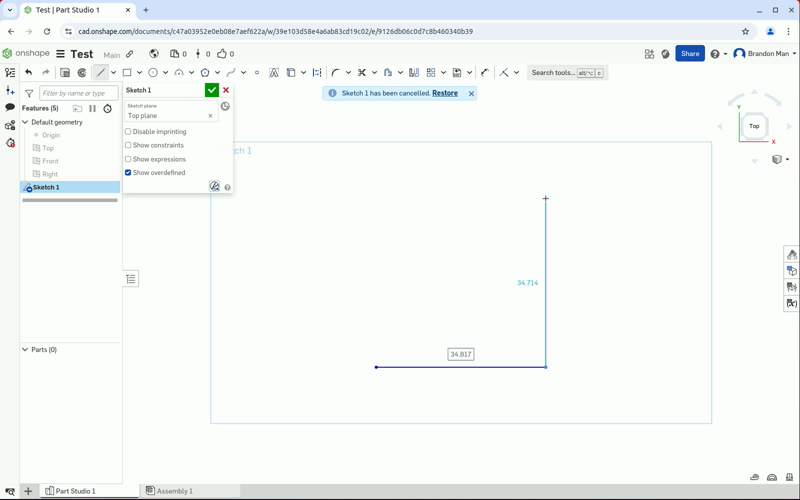
mouse_move(376, 198)
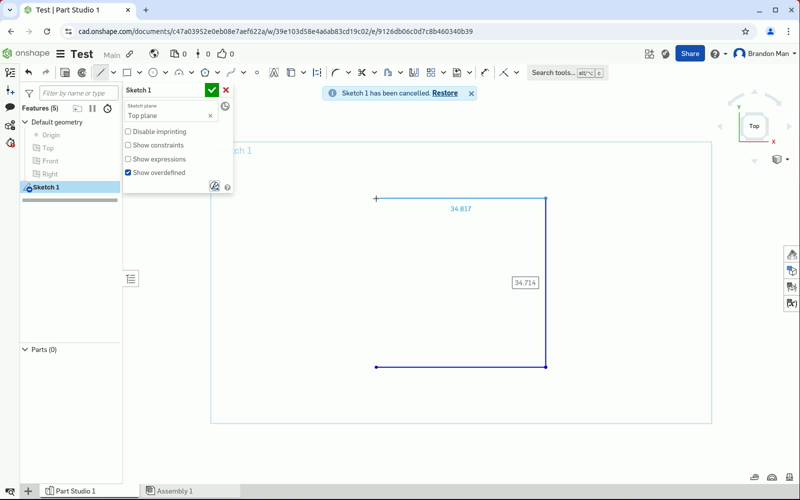
click(376, 198)
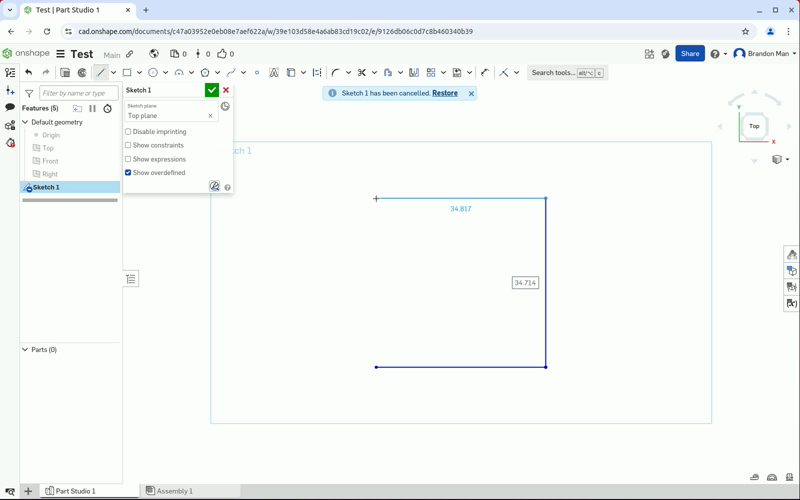
key_up(shift)
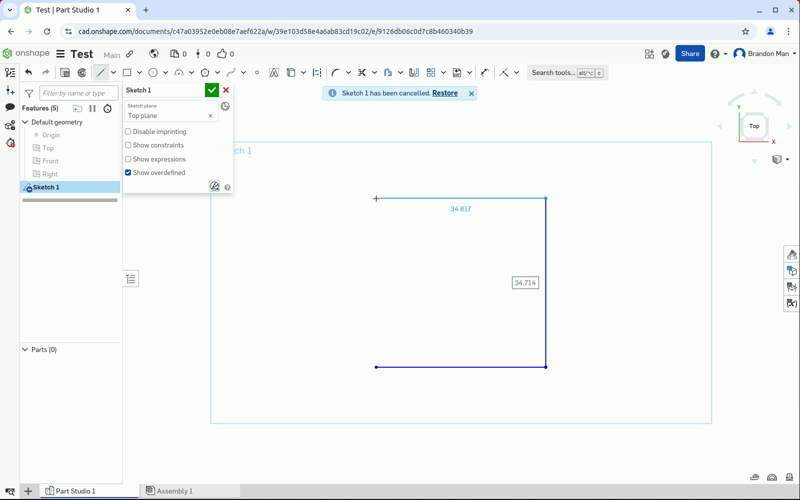
key_down(shift)
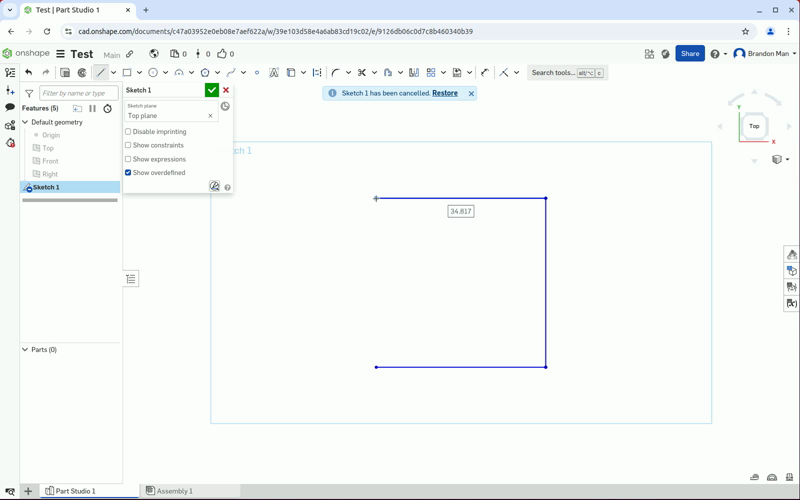
mouse_move(376, 367)
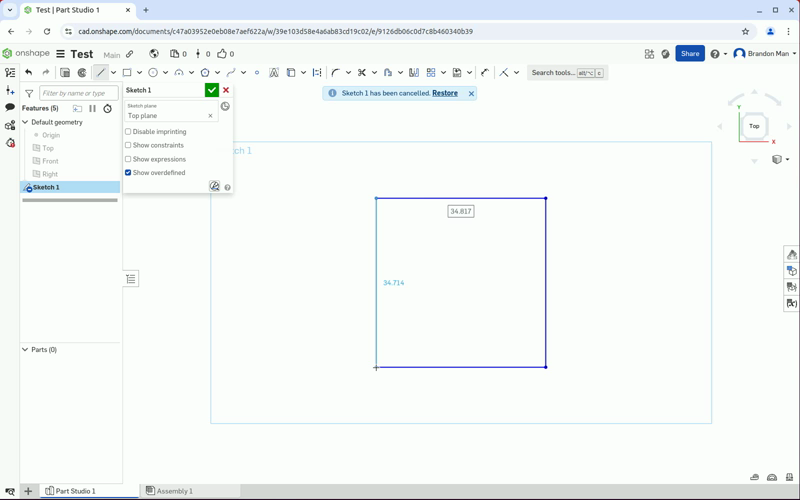
key_up(shift)
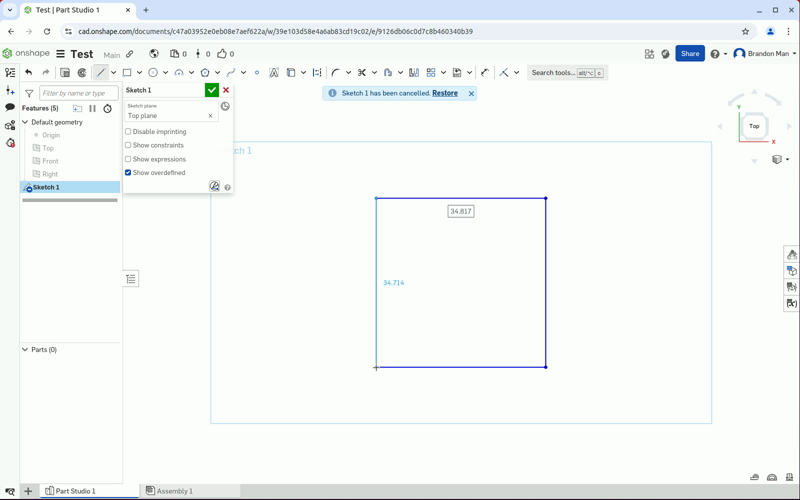
click(376, 367)
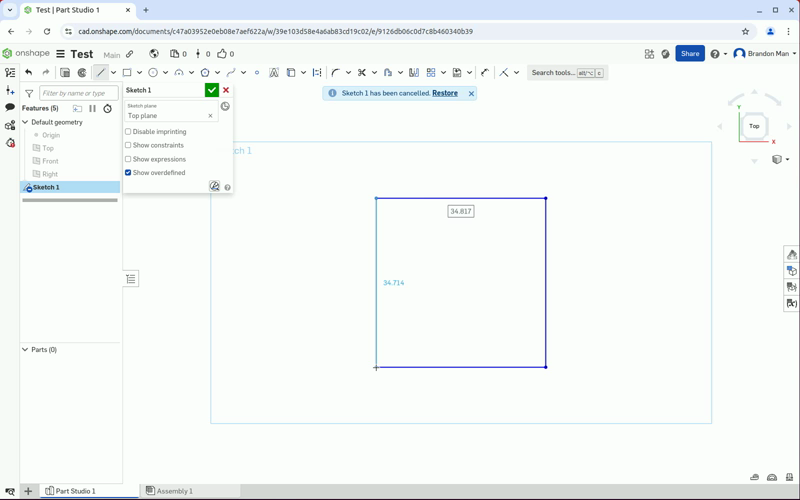
key(esc)
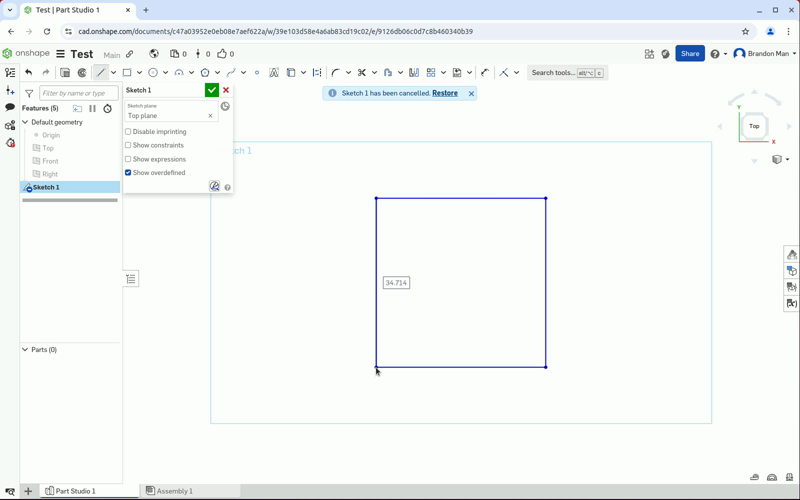
mouse_move(451, 268)
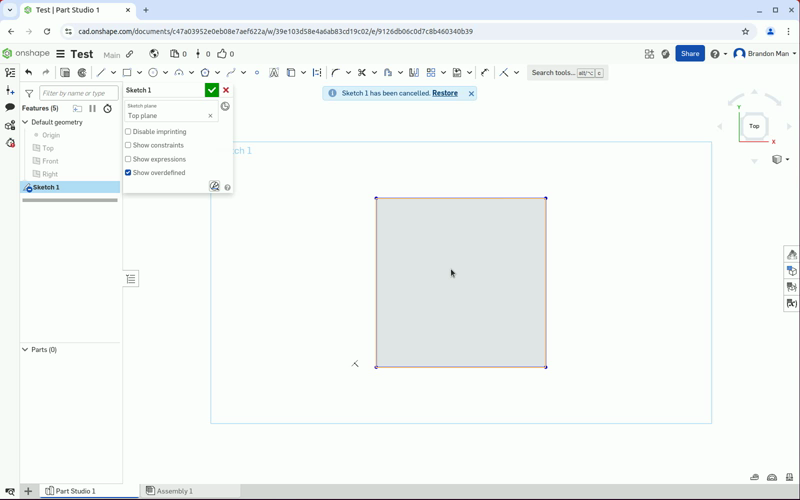
click(451, 268)
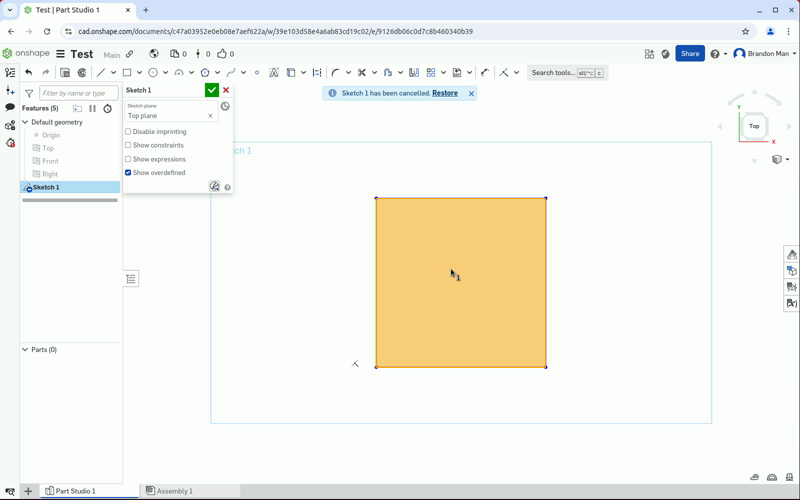
mouse_move(73, 352)
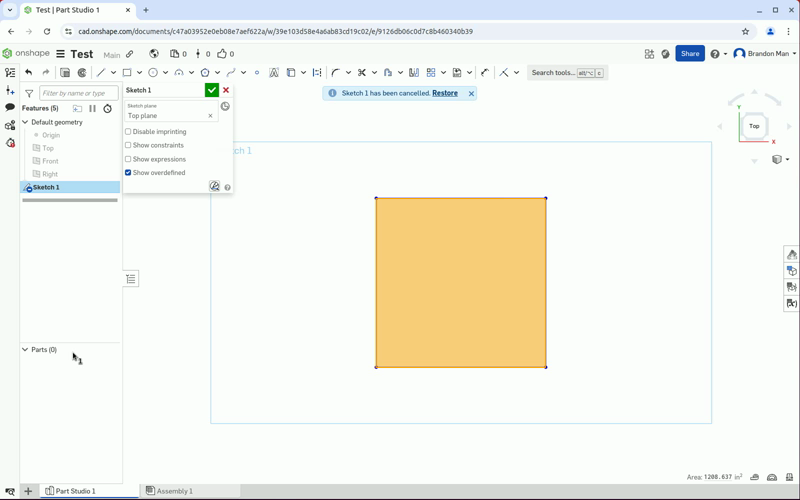
key(shift+y)
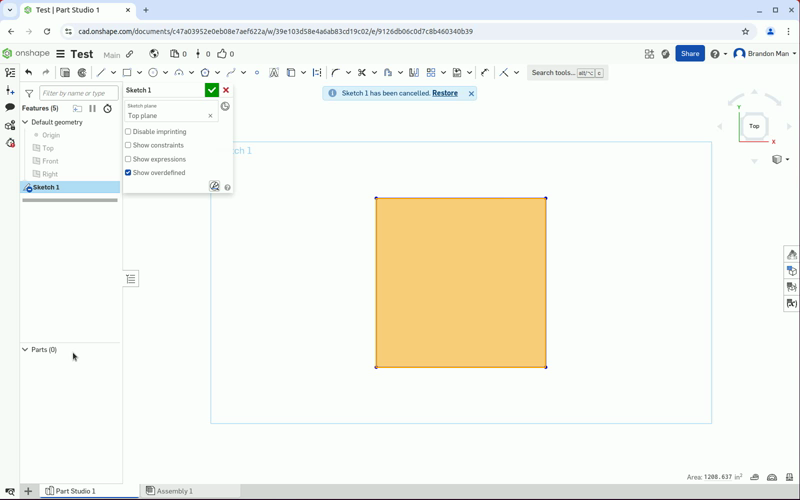
key(shift+e)
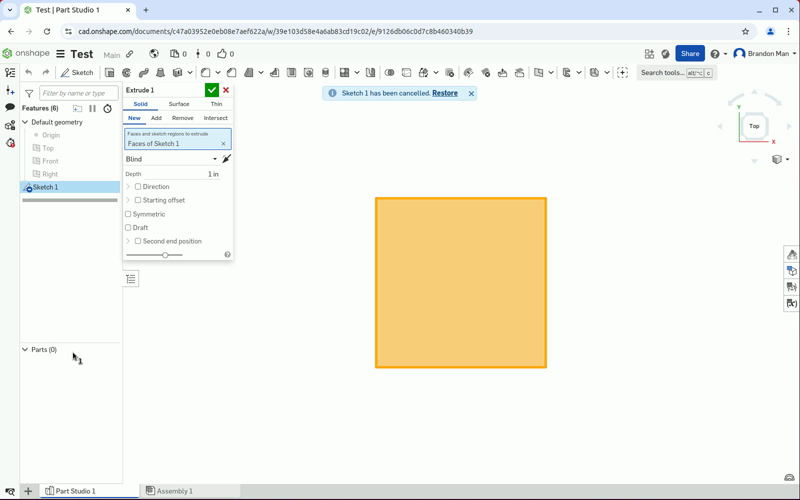
mouse_move(143, 106)
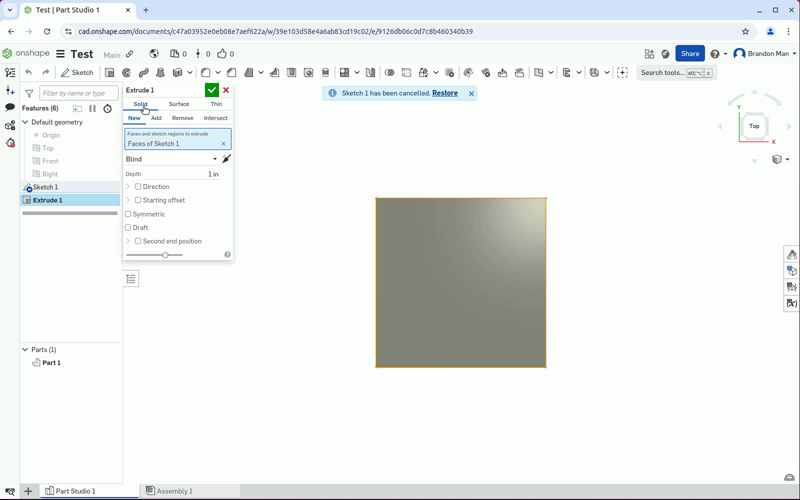
click(143, 106)
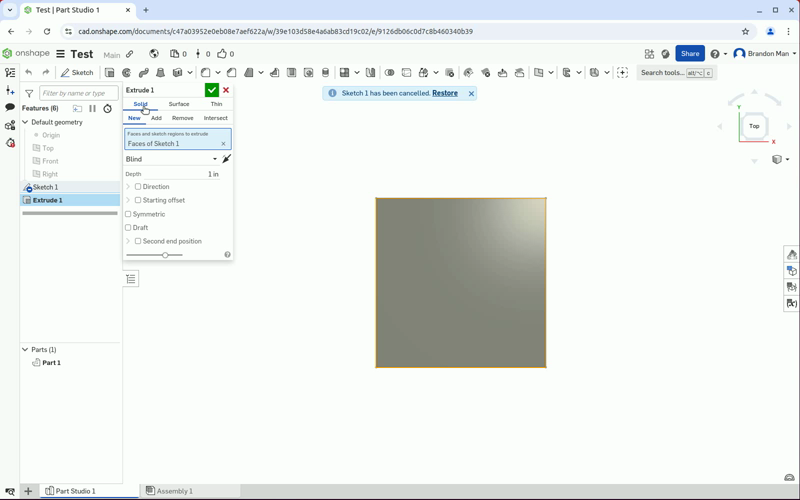
mouse_move(137, 120)
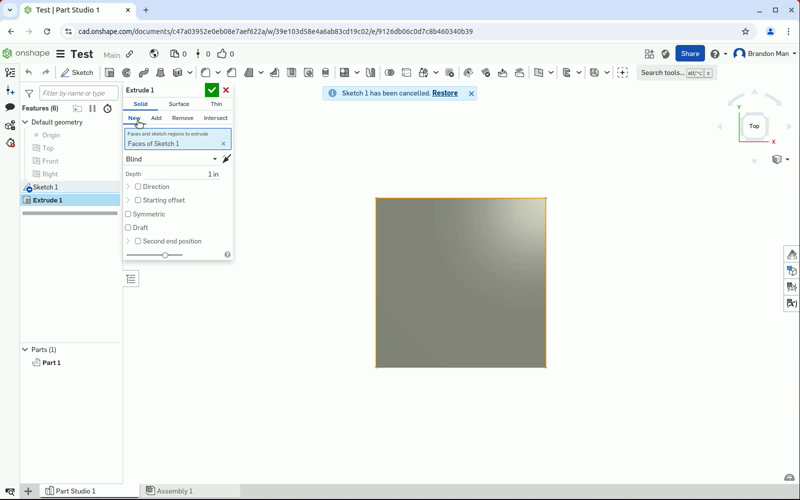
click(137, 120)
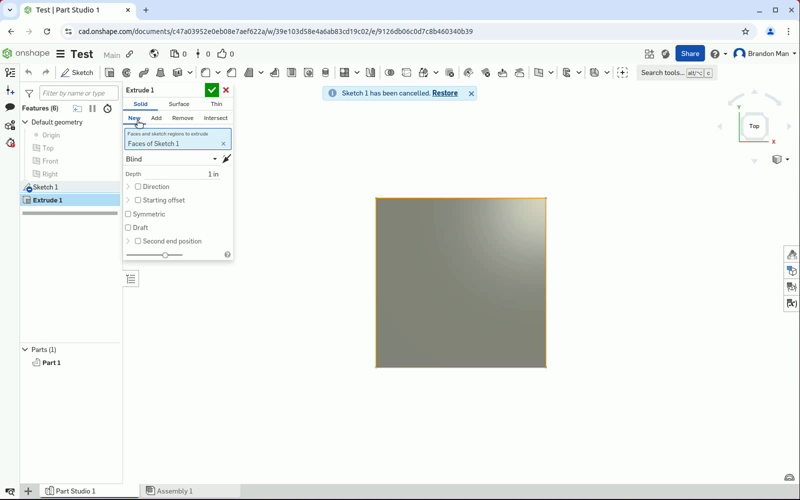
key(tab, 4)
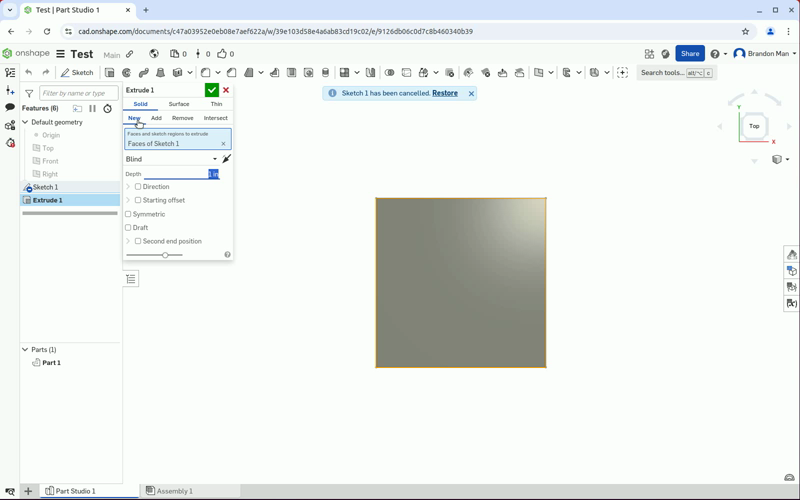
text(10.351)
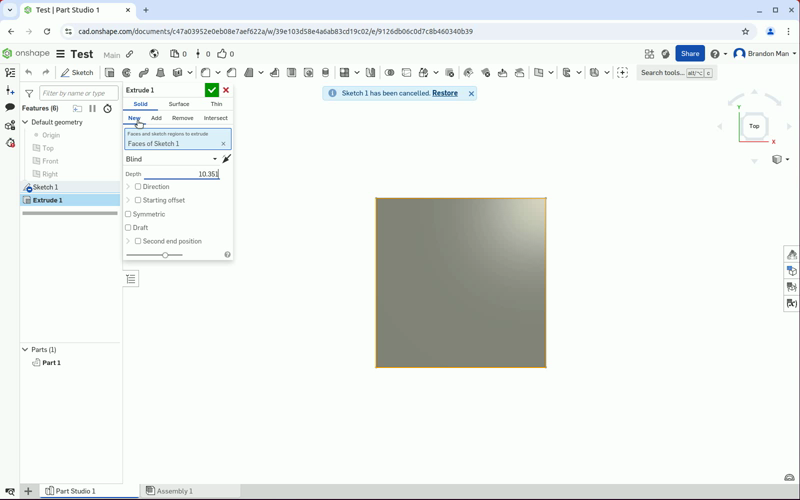
key(enter)
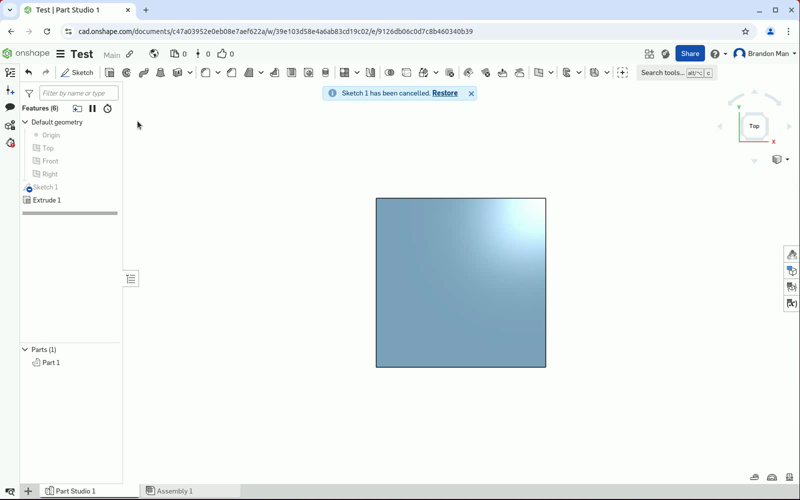
key(shift+h)
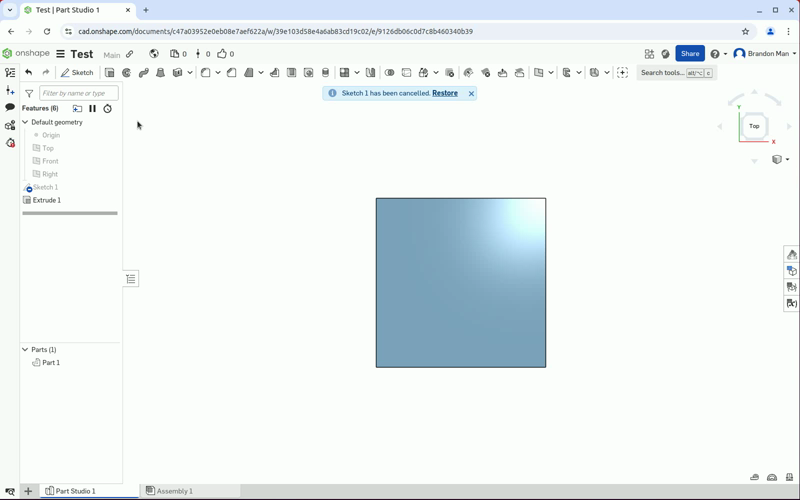
key(shift+h)
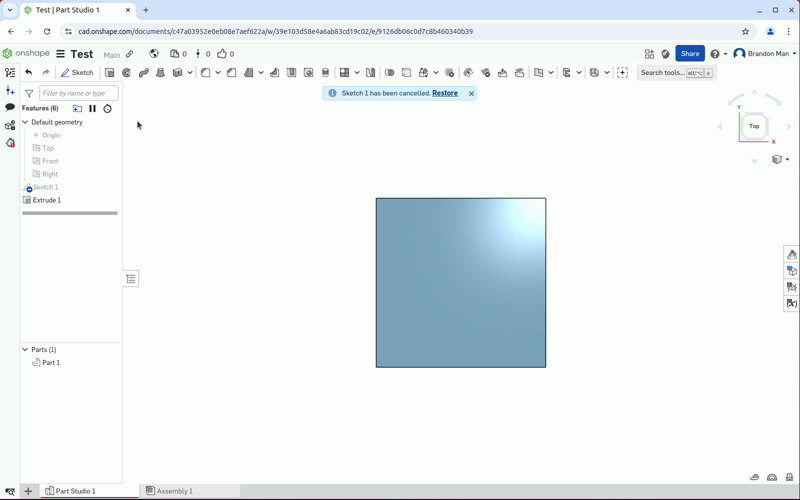
mouse_move(73, 189)
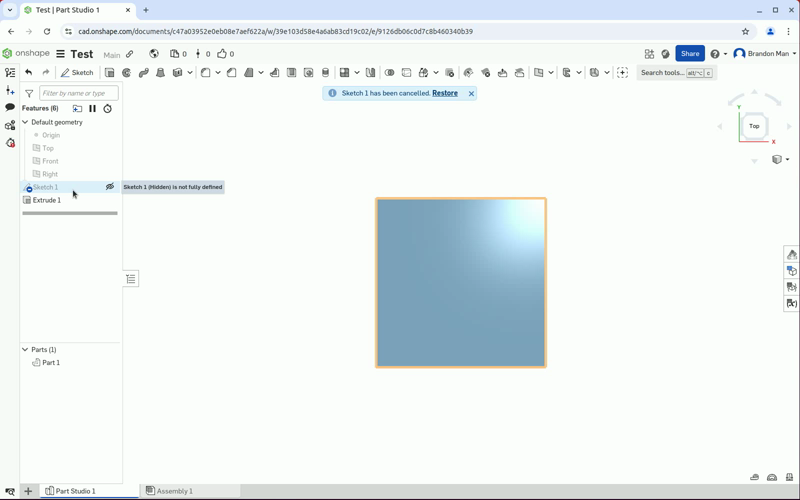
click(73, 189)
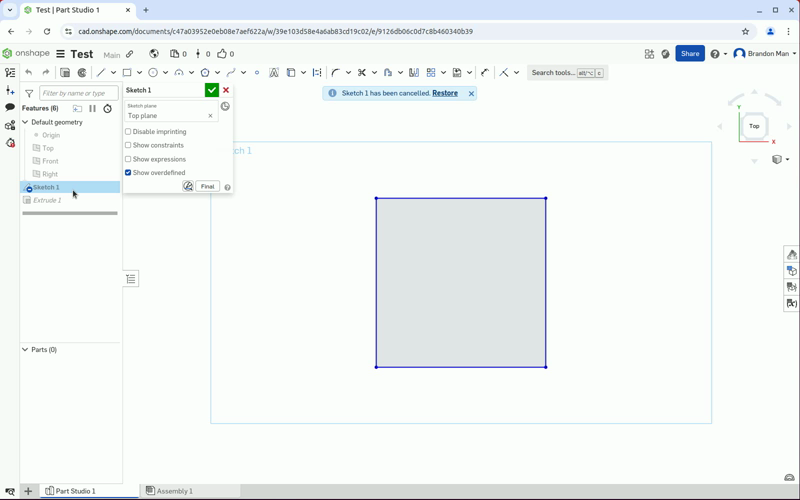
mouse_move(229, 92)
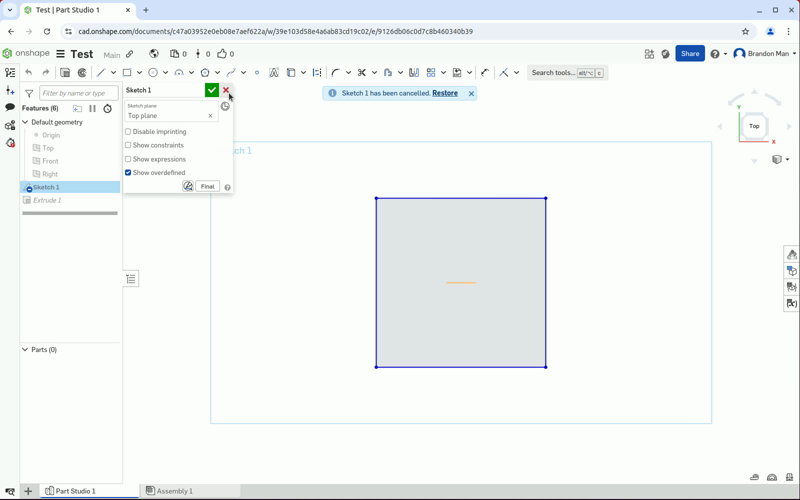
click(229, 92)
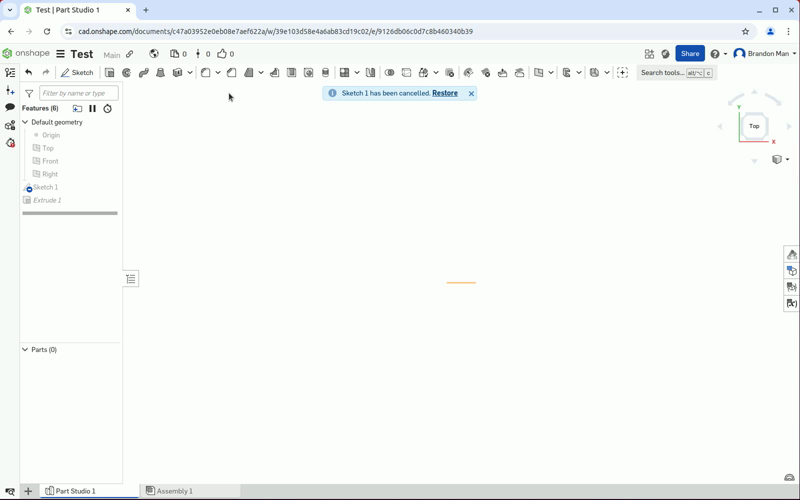
mouse_move(541, 75)
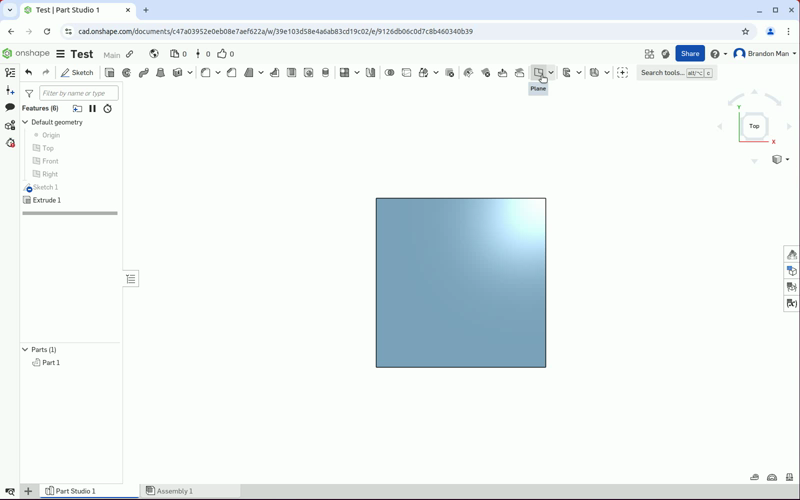
click(541, 75)
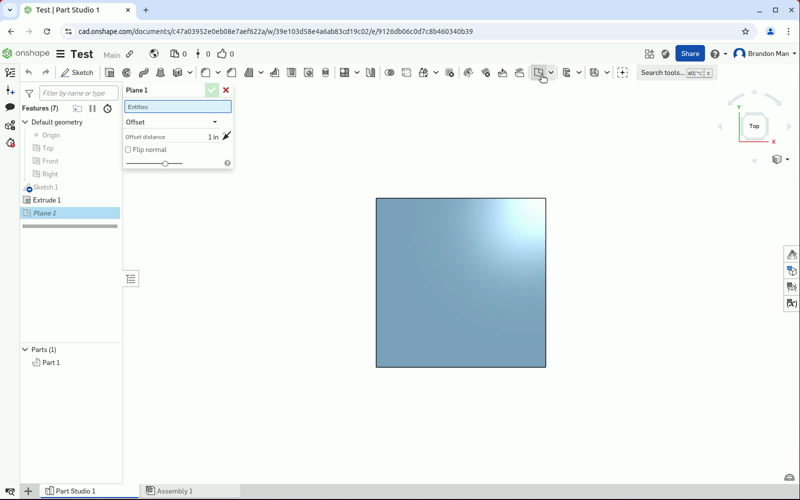
mouse_move(73, 150)
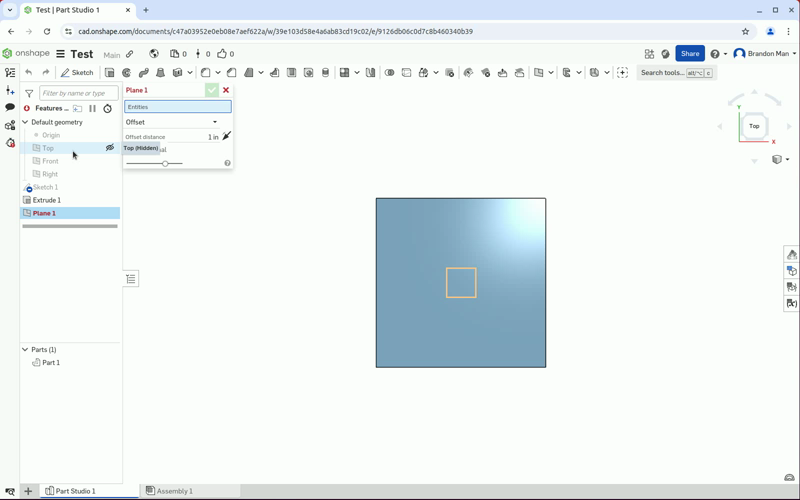
click(73, 150)
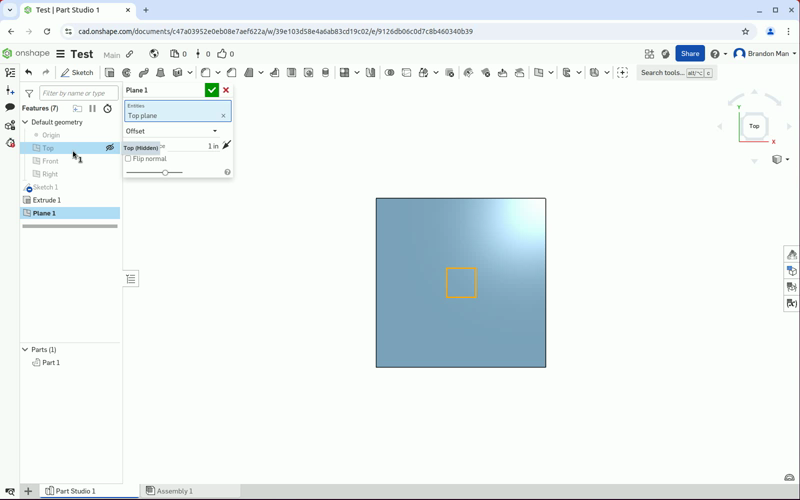
key(tab, 2)
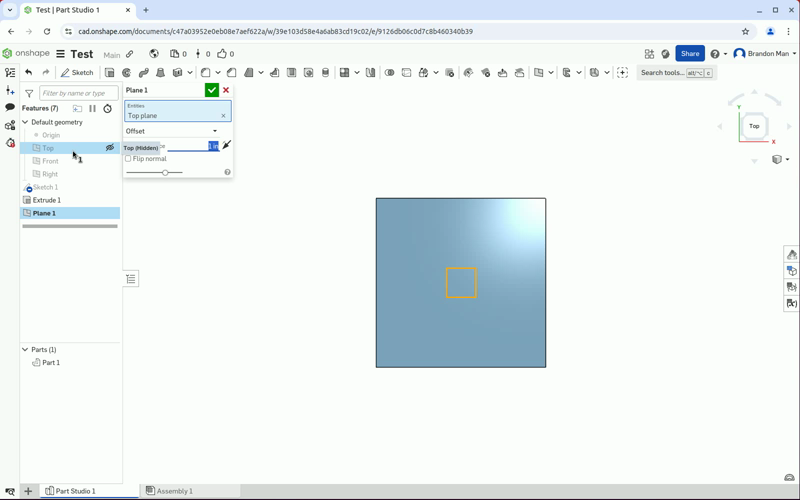
text(10.352)
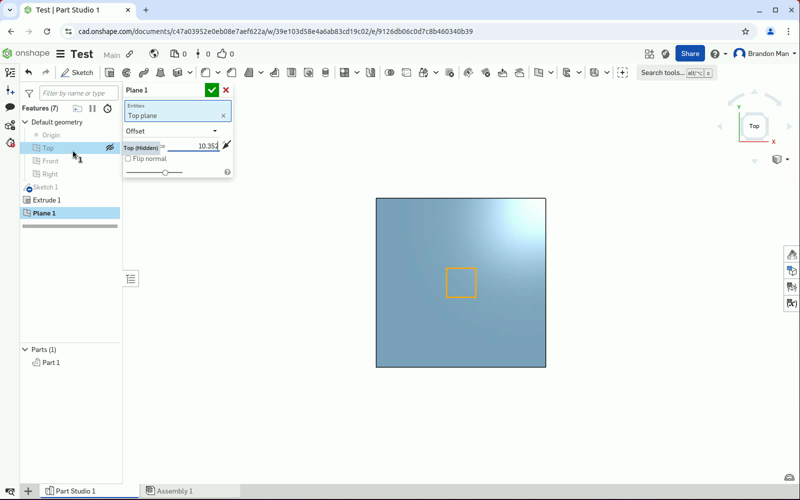
key(enter, 2)
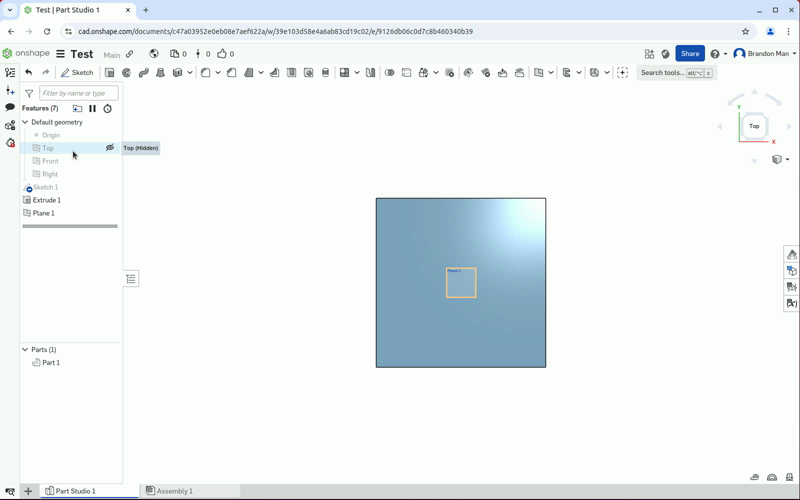
key(shift+s)
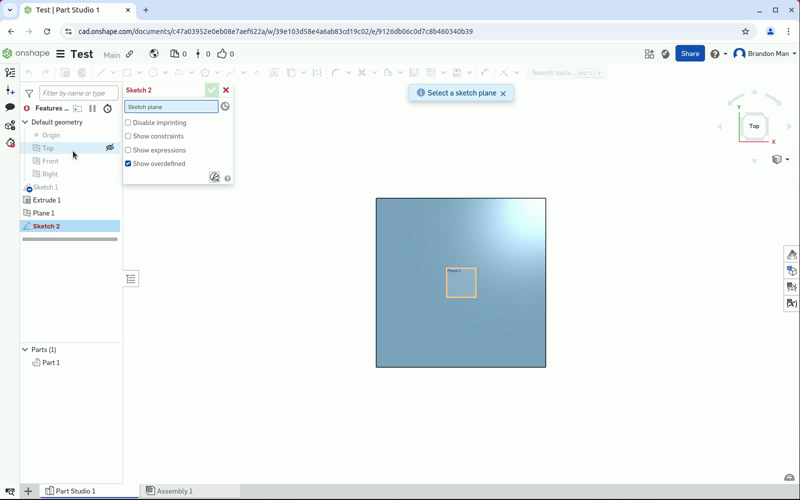
mouse_move(73, 215)
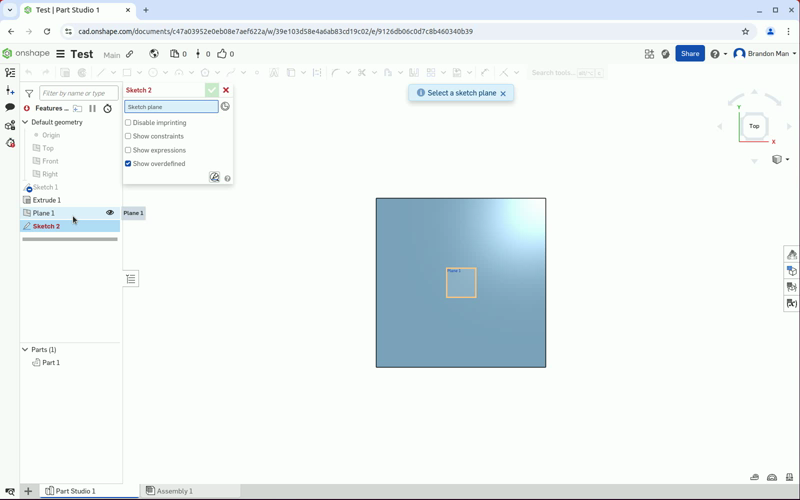
click(73, 215)
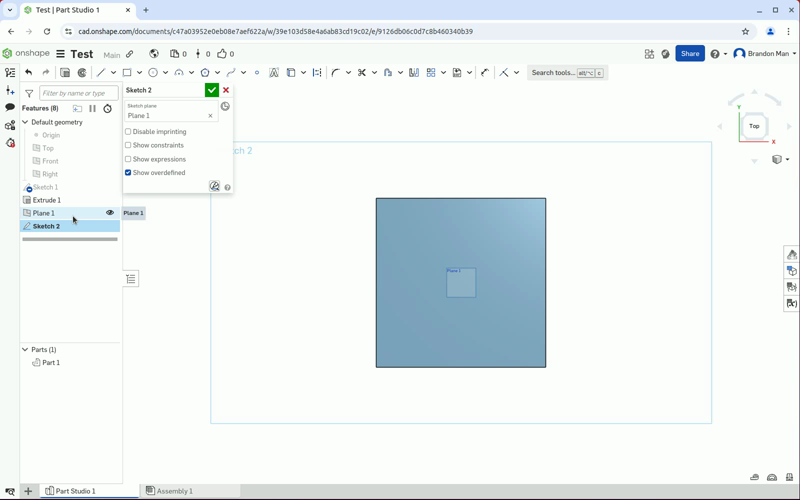
mouse_move(73, 352)
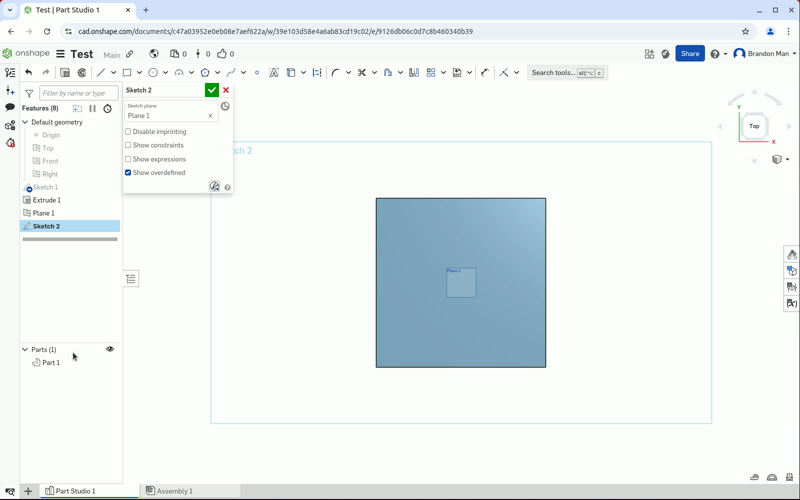
key(y)
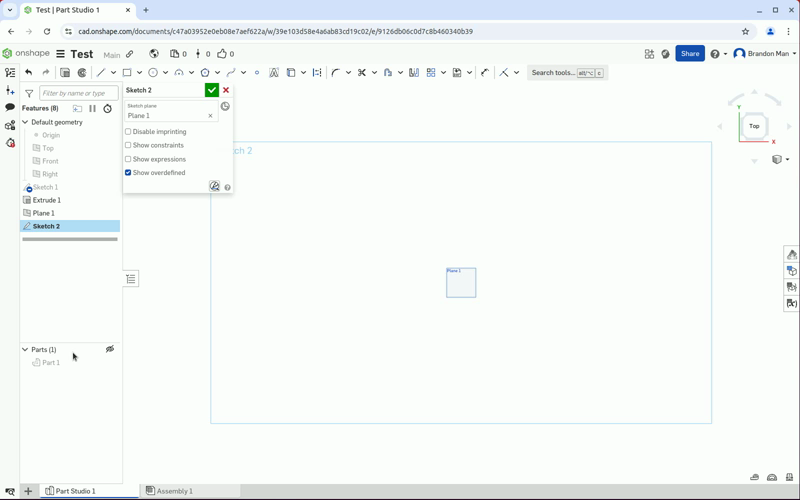
key(c)
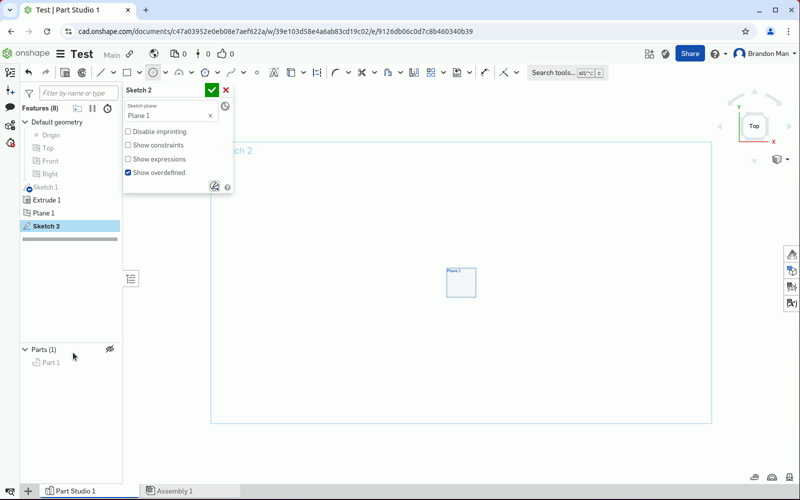
key_down(shift)
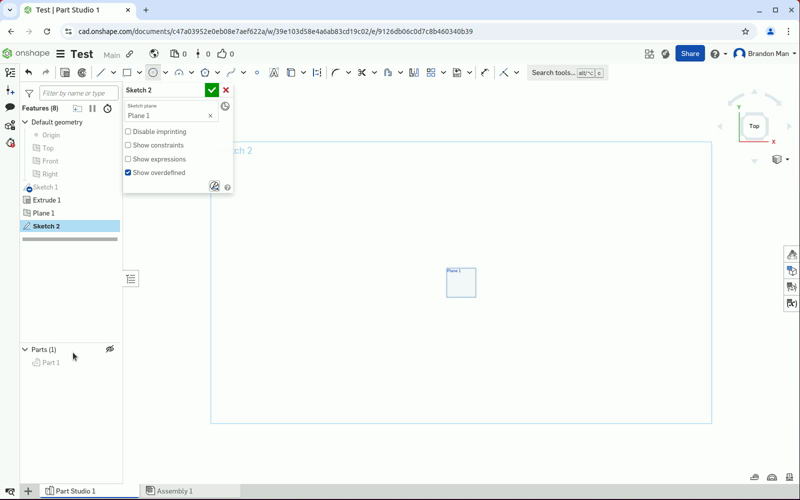
mouse_move(461, 282)
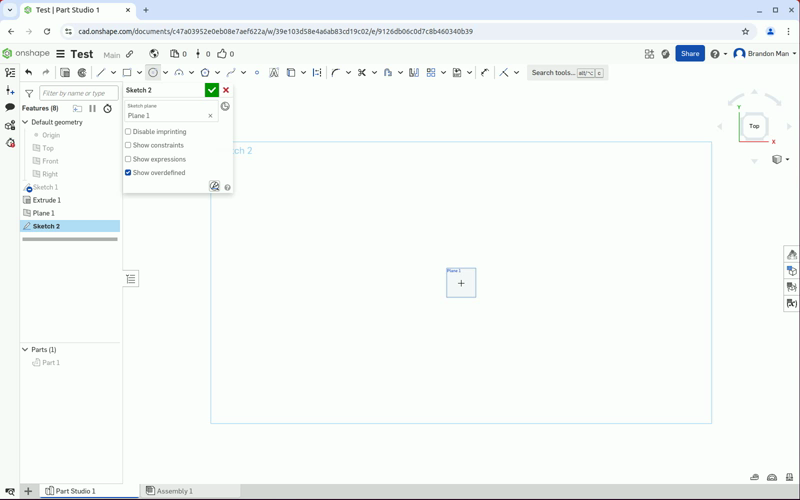
click(461, 282)
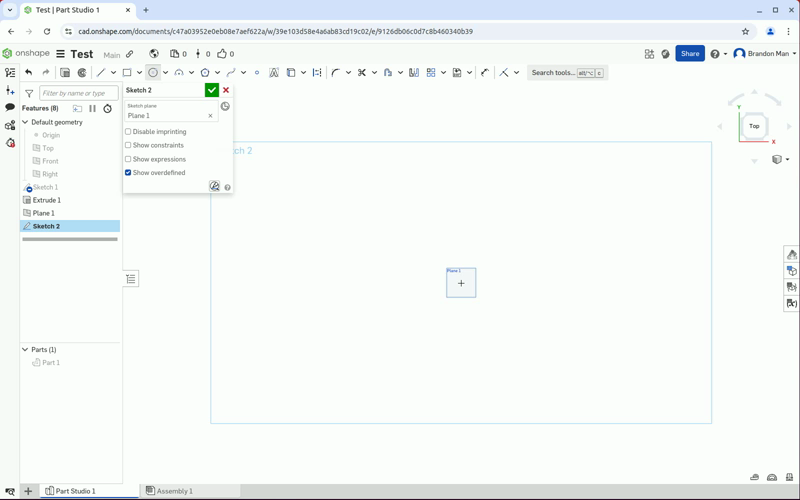
key_up(shift)
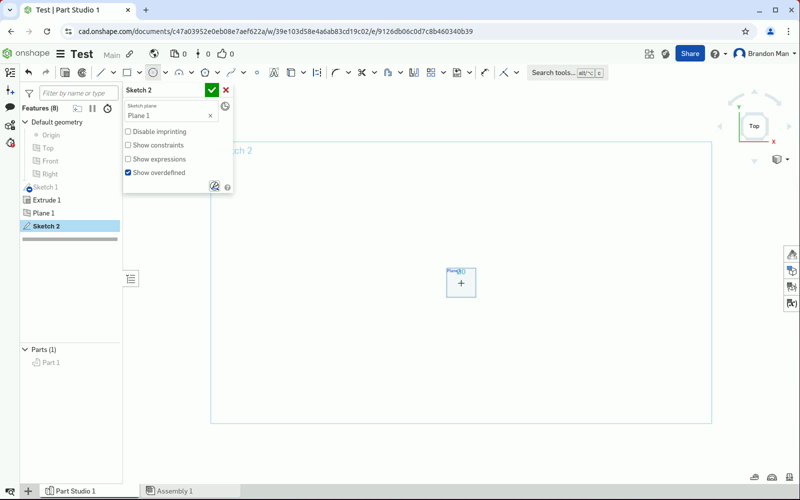
mouse_move(473, 282)
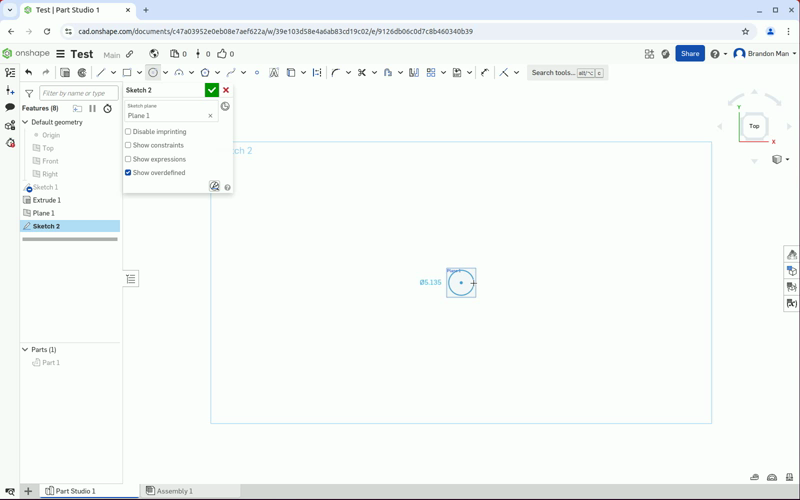
click(473, 282)
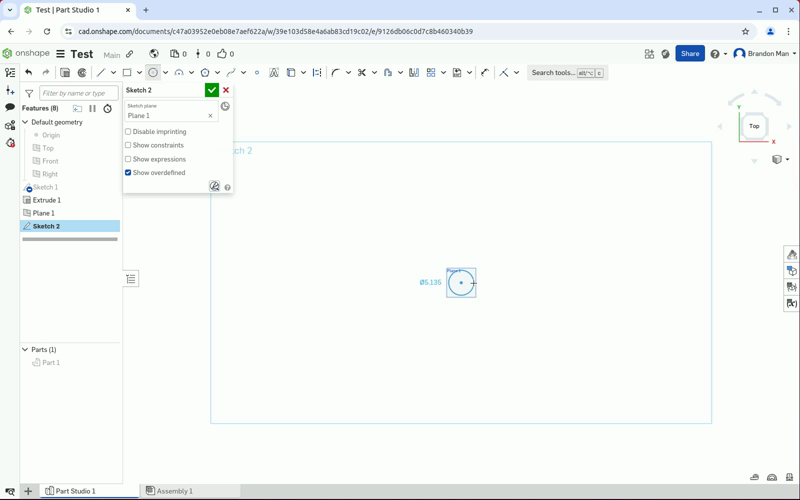
key(esc)
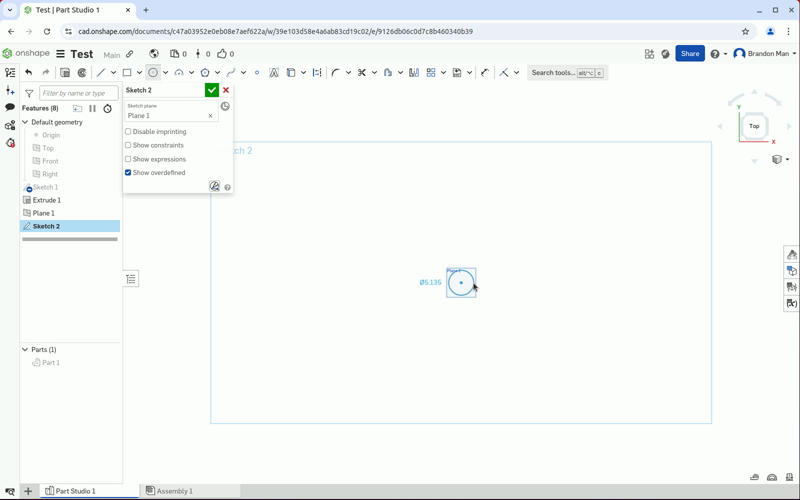
mouse_move(467, 281)
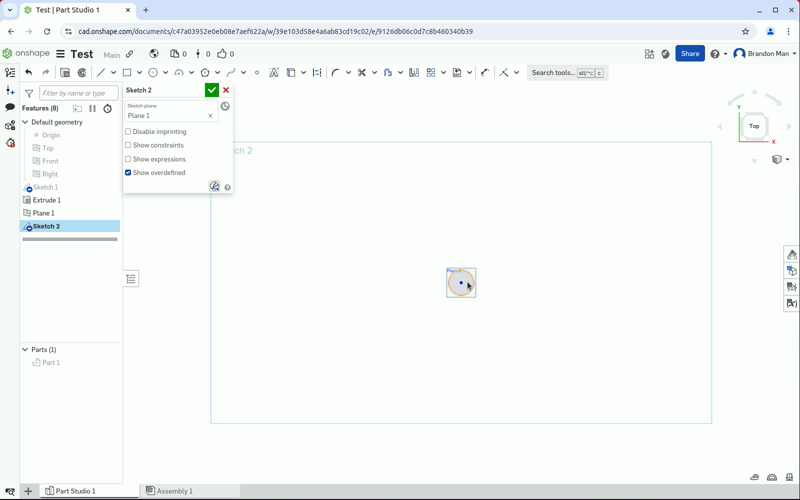
scroll(6)
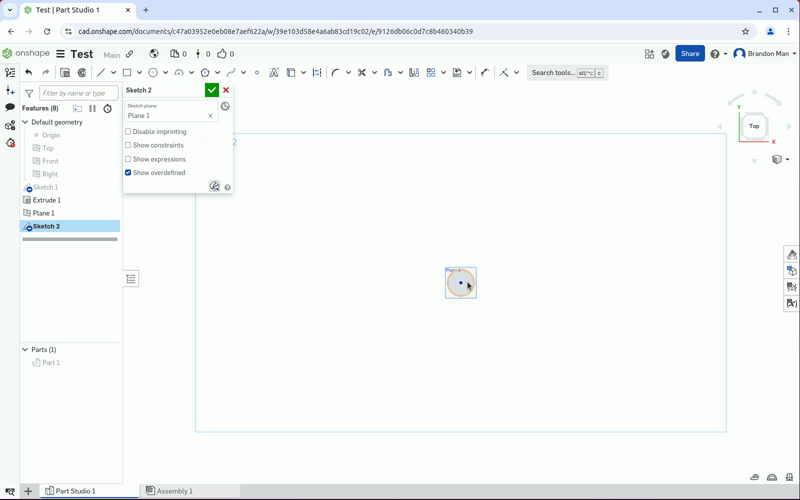
scroll(6)
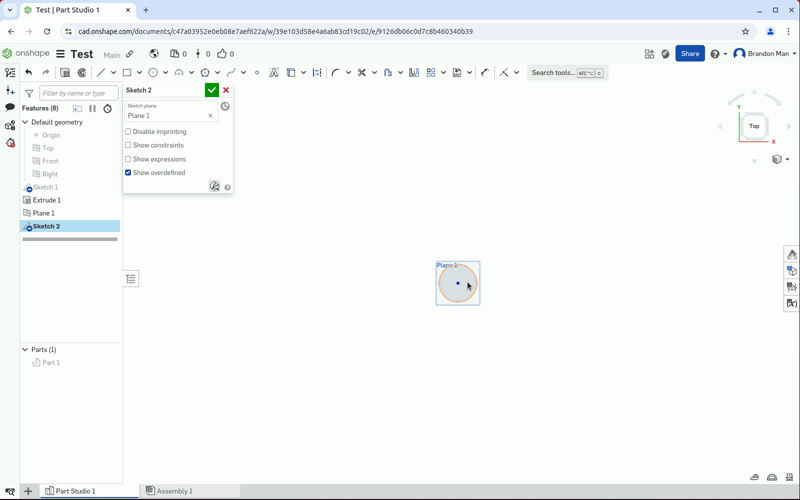
scroll(6)
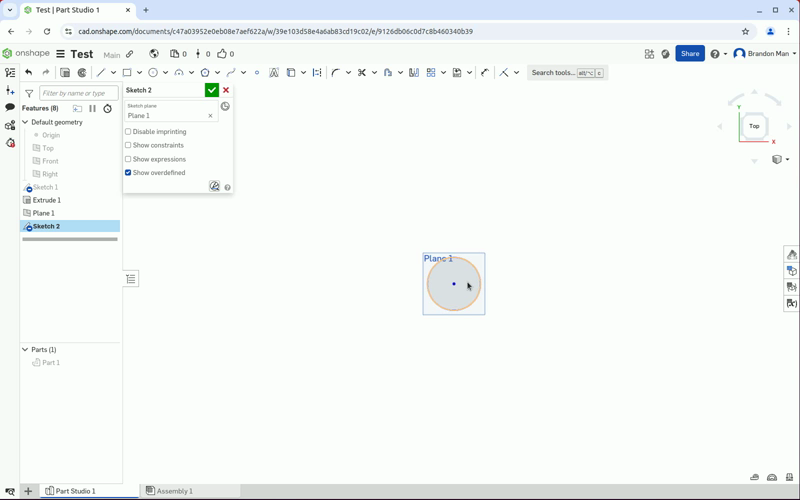
scroll(6)
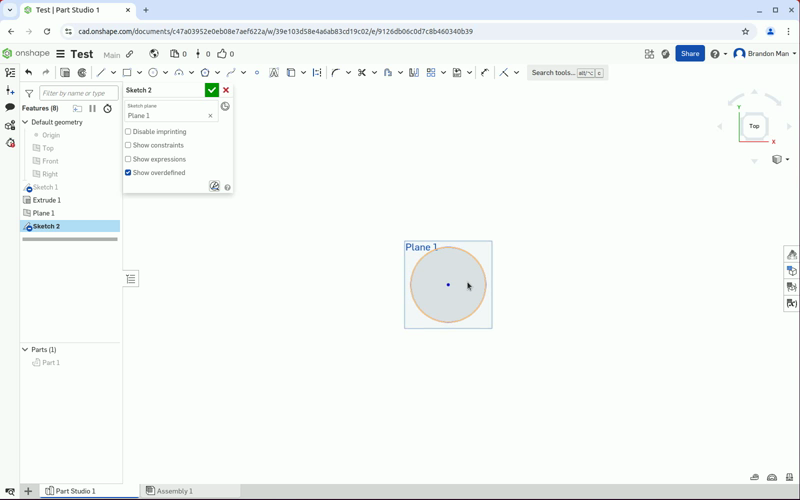
scroll(6)
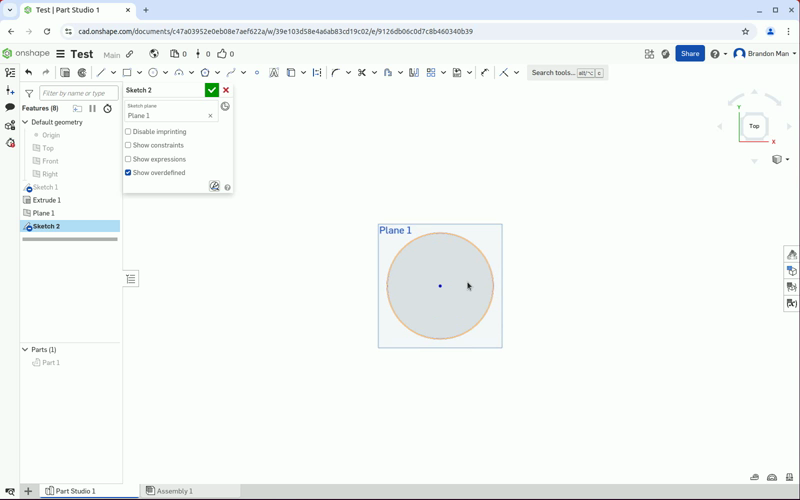
scroll(6)
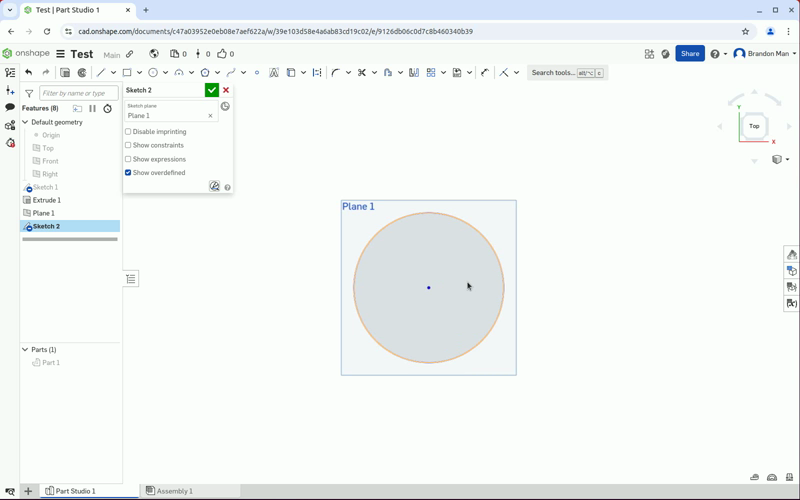
scroll(6)
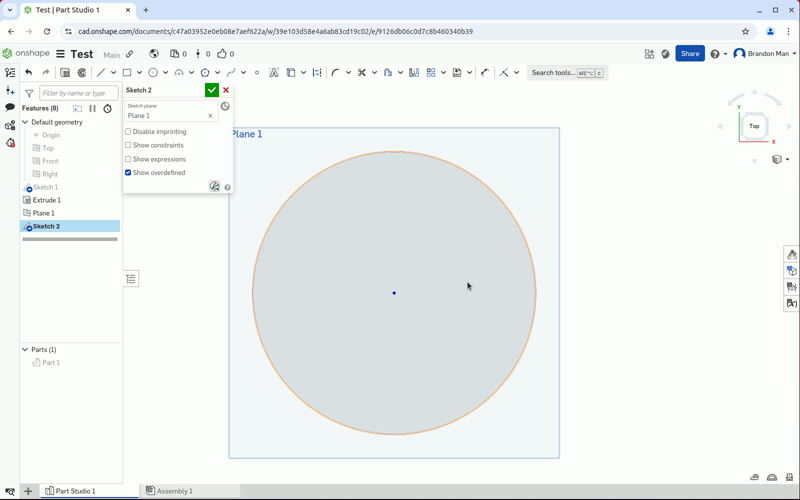
click(467, 281)
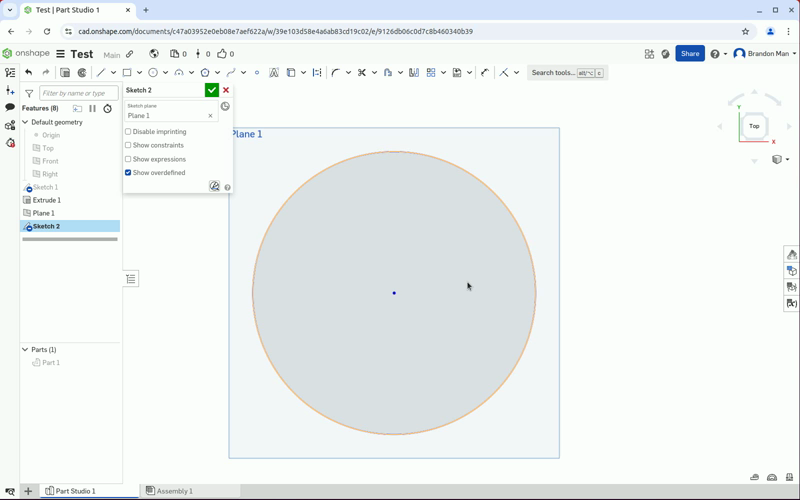
scroll(-6)
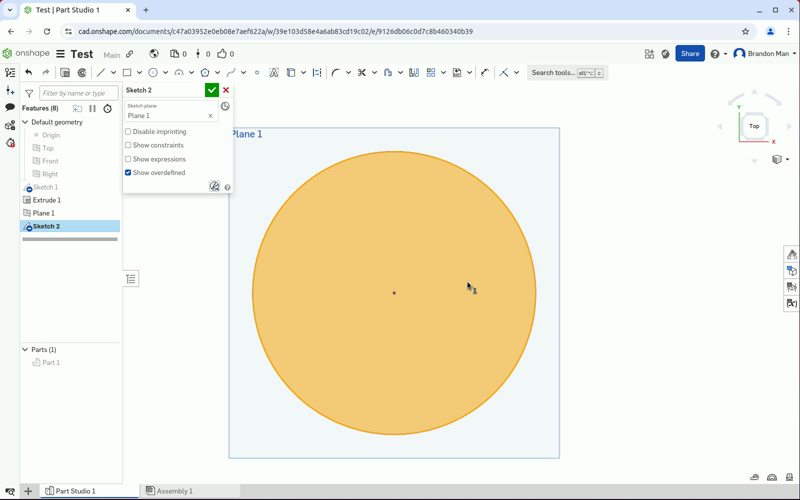
scroll(-6)
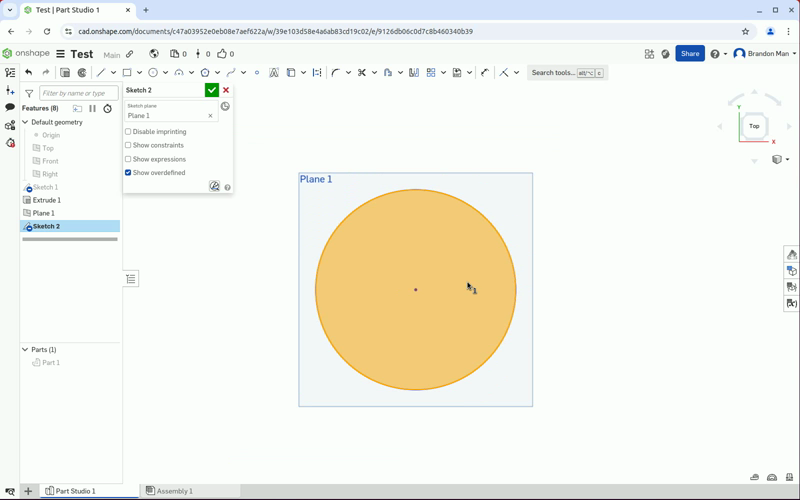
scroll(-6)
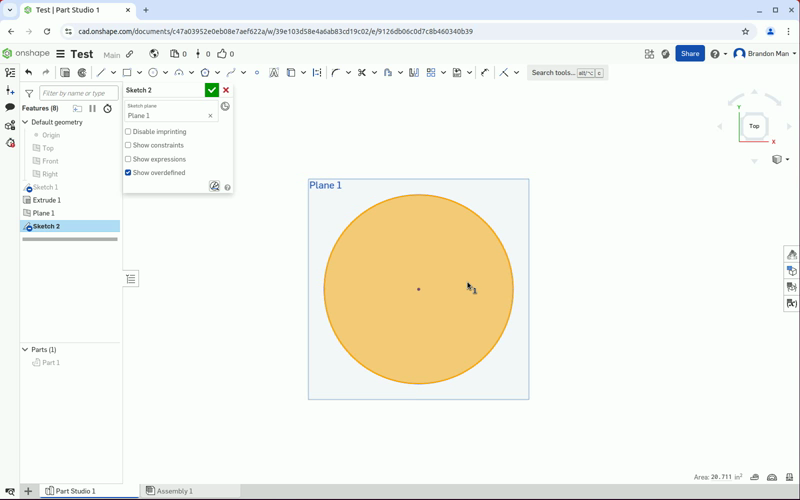
scroll(-6)
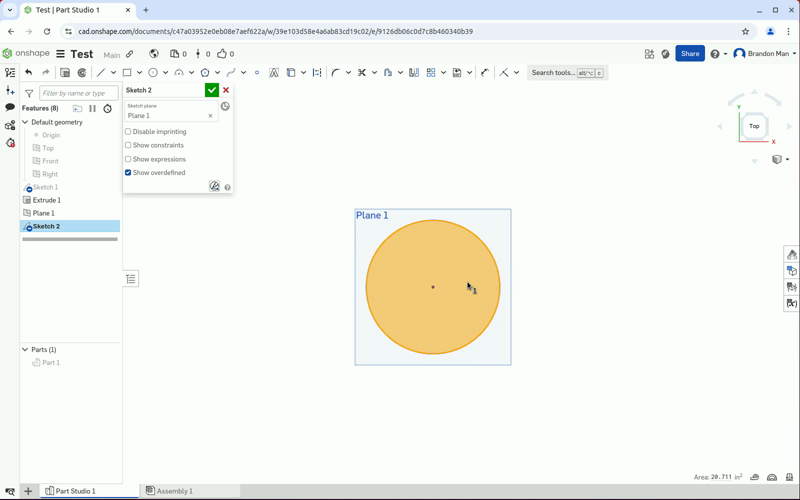
scroll(-6)
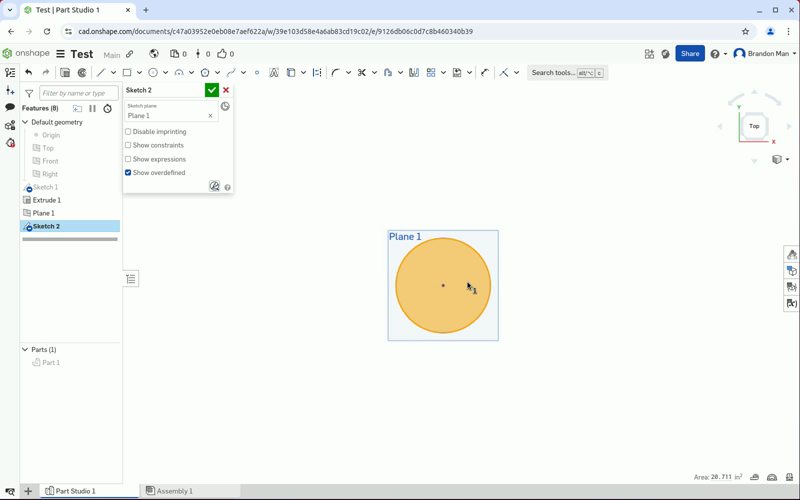
scroll(-6)
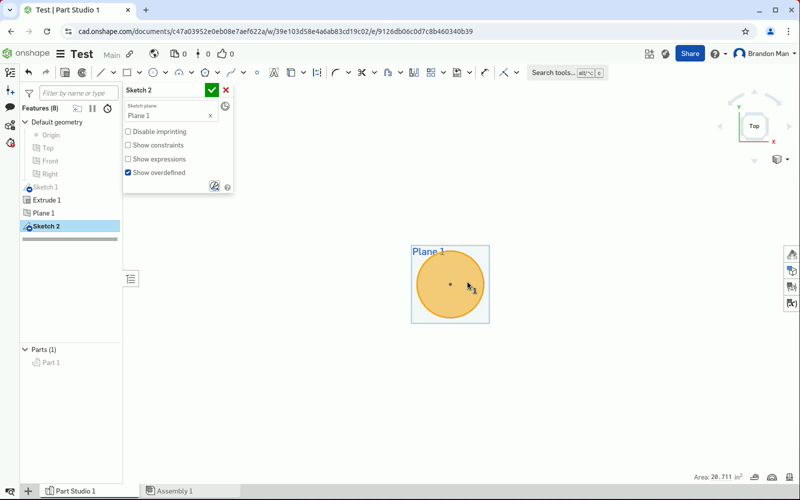
scroll(-6)
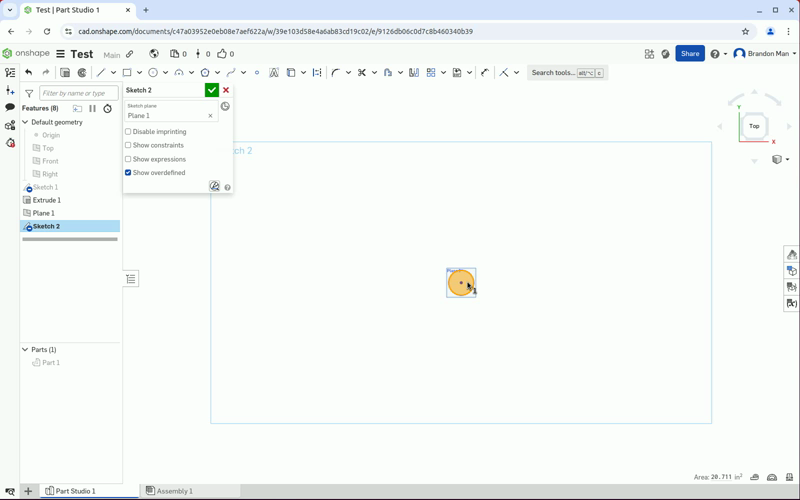
mouse_move(73, 352)
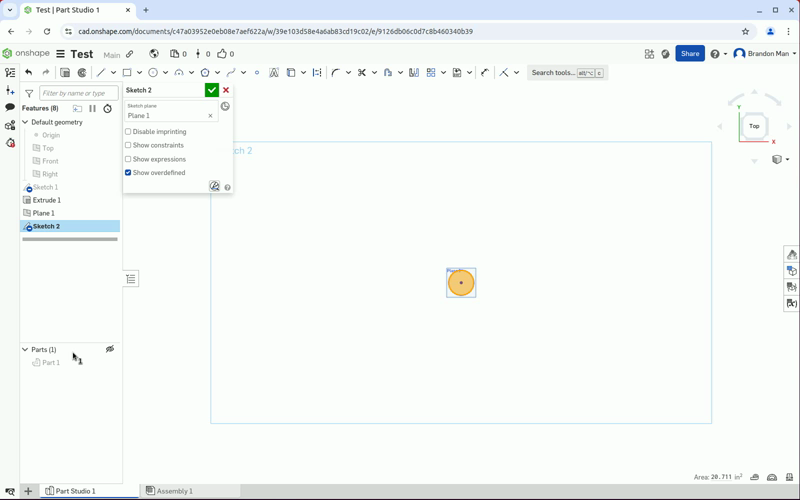
key(shift+y)
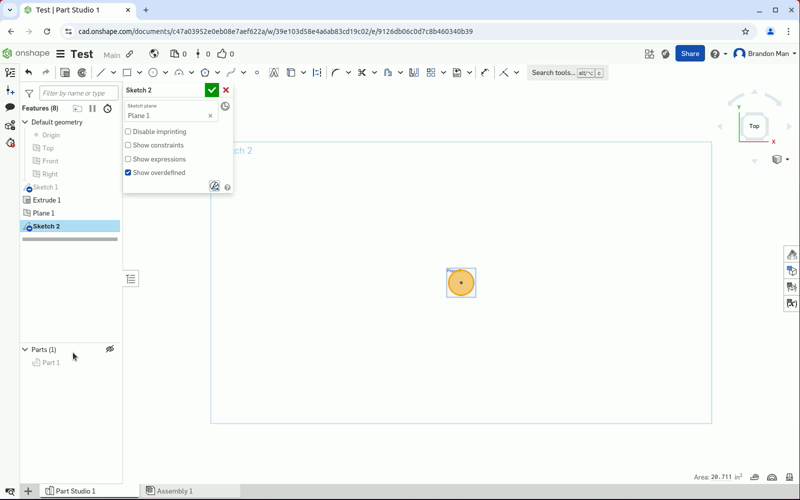
key(shift+e)
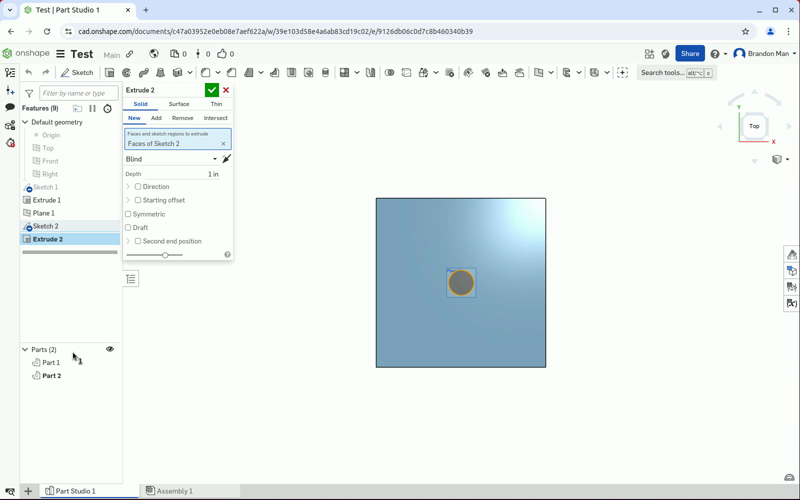
mouse_move(143, 106)
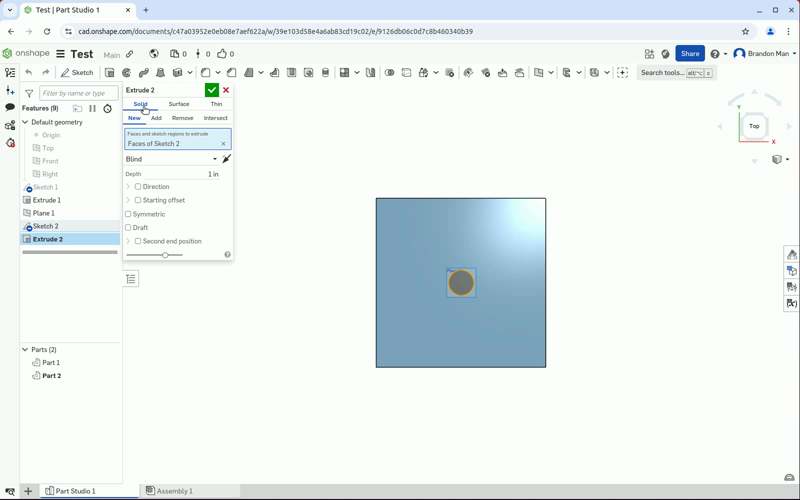
click(143, 106)
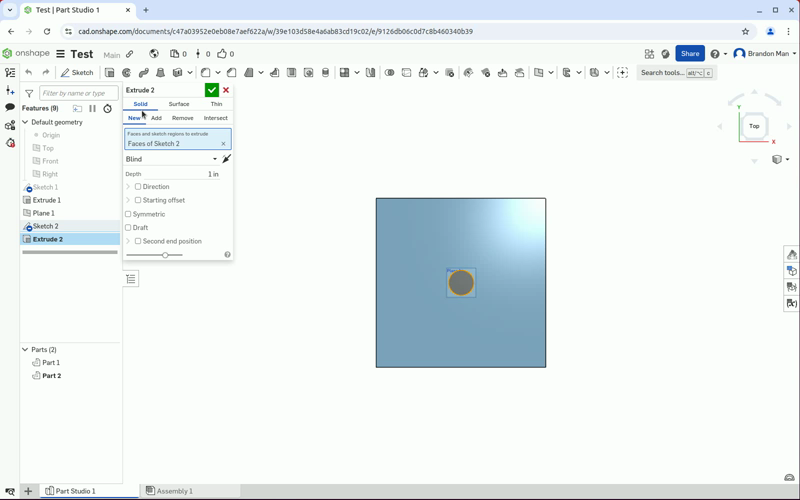
mouse_move(137, 120)
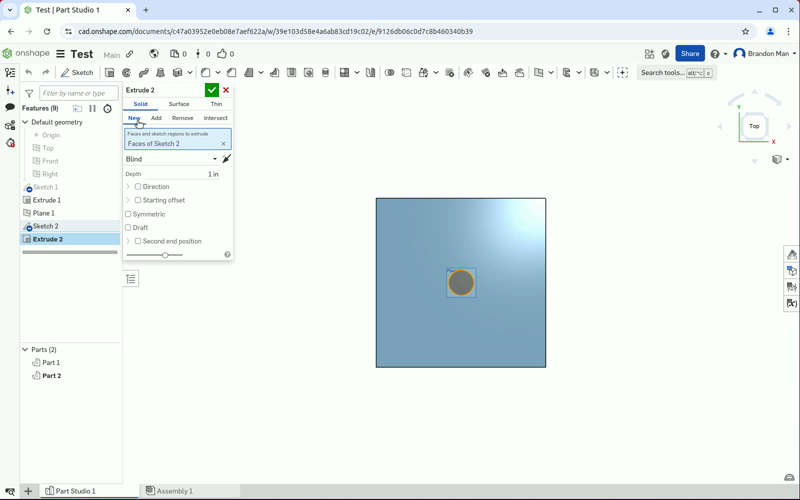
click(137, 120)
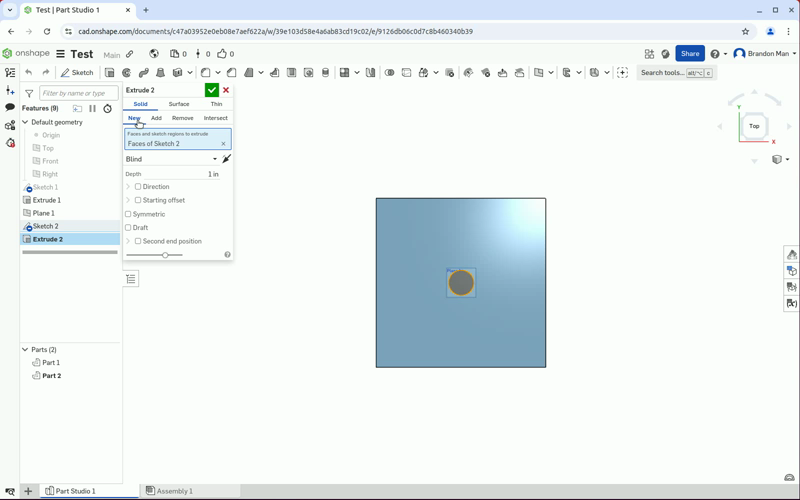
key(tab, 4)
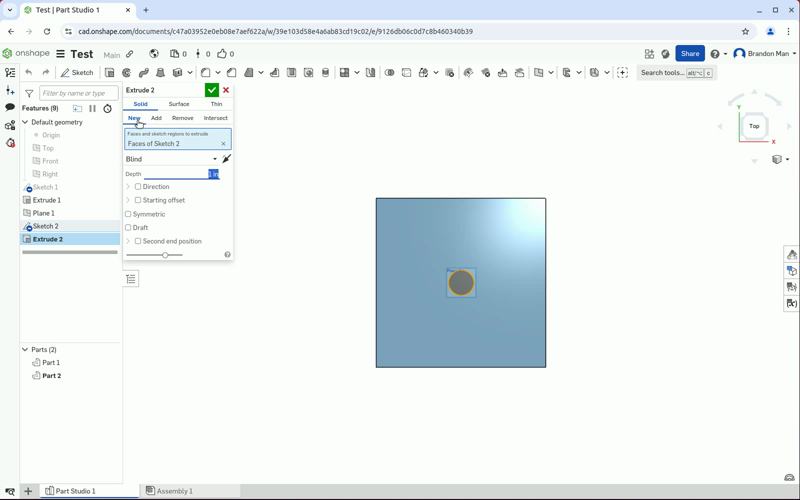
text(12.758)
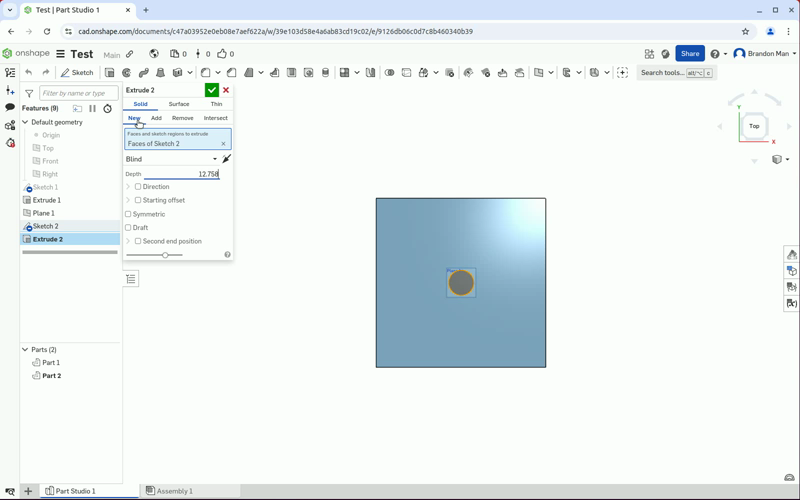
key(enter)
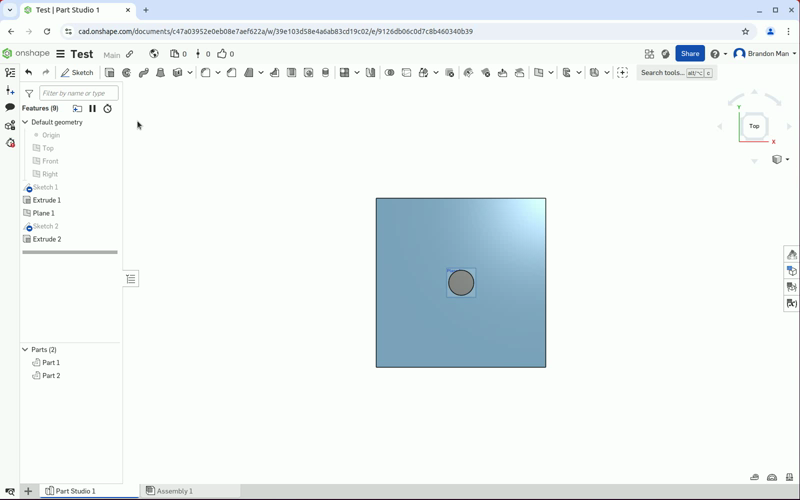
key(shift+h)
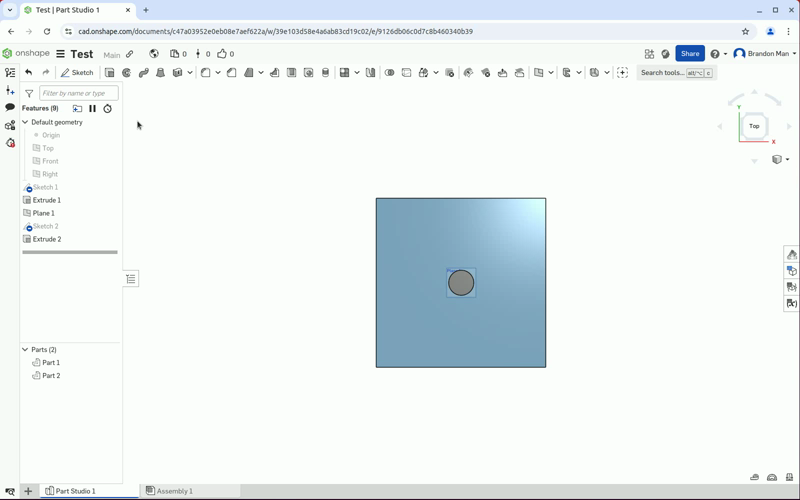
key(shift+h)
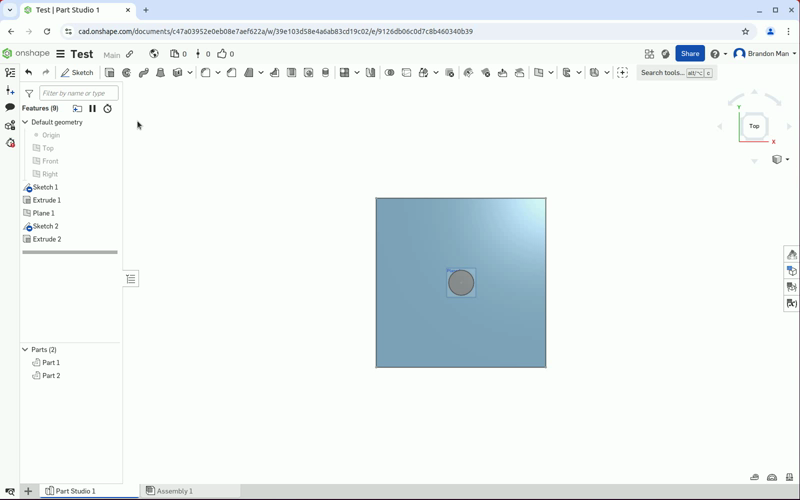
key(shift+7)
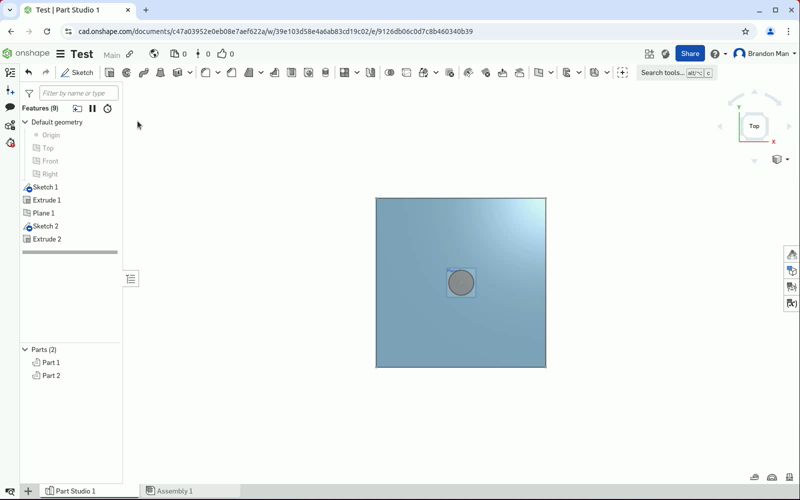
key(up, 3)
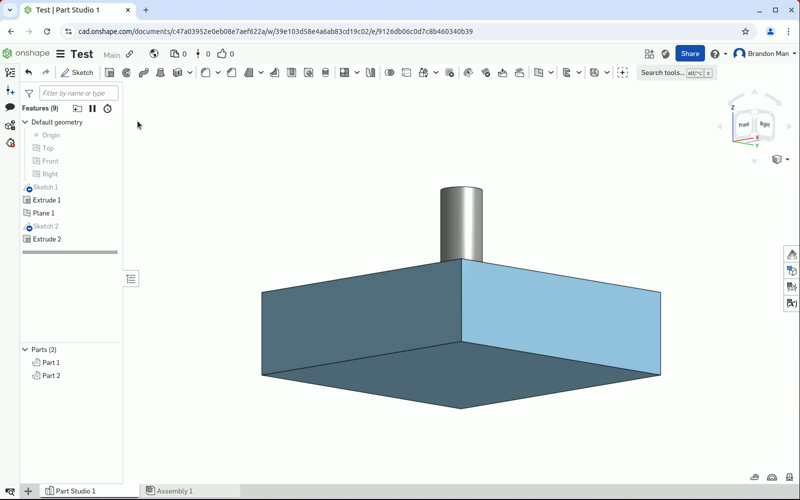
key(left, 3)
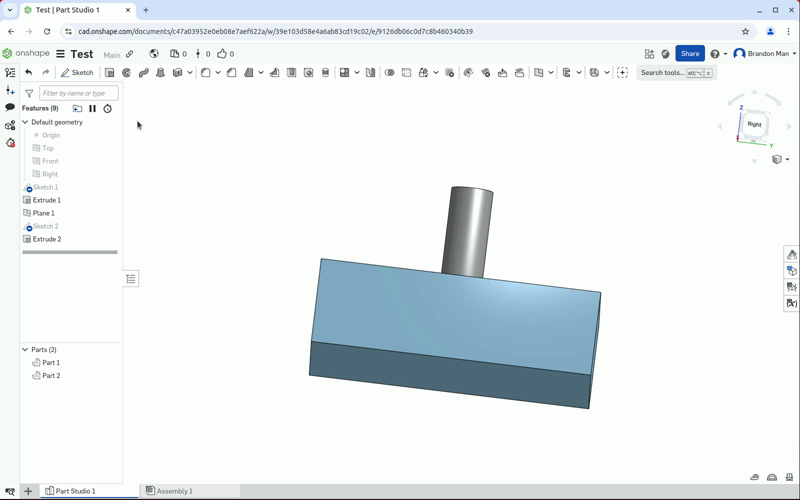
key(right, 3)
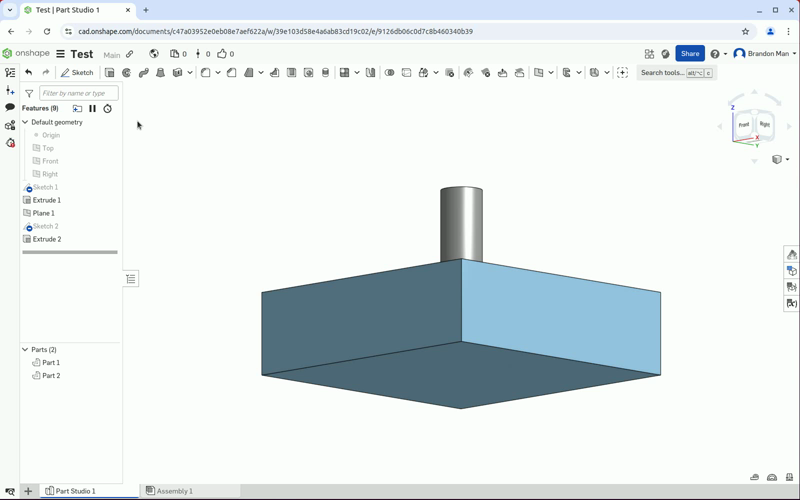
key(down, 3)
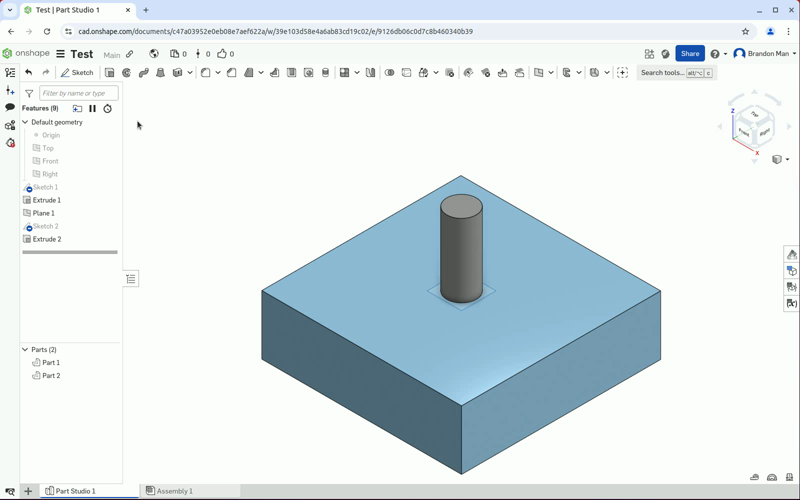
mouse_move(73, 189)
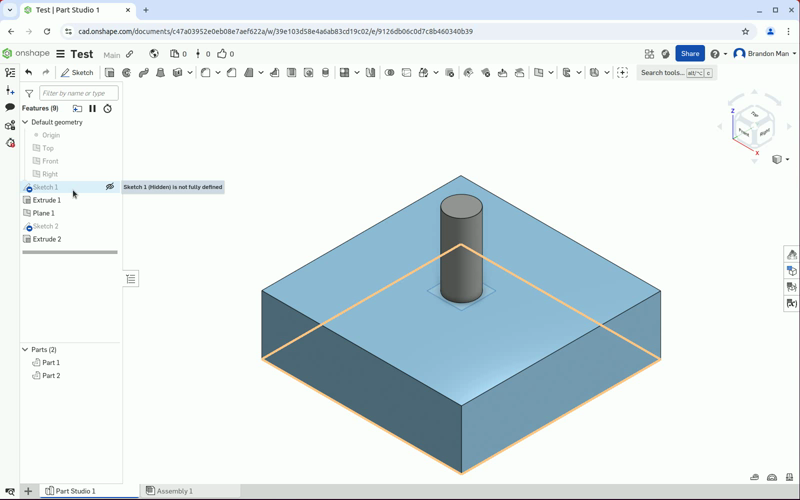
click(73, 189)